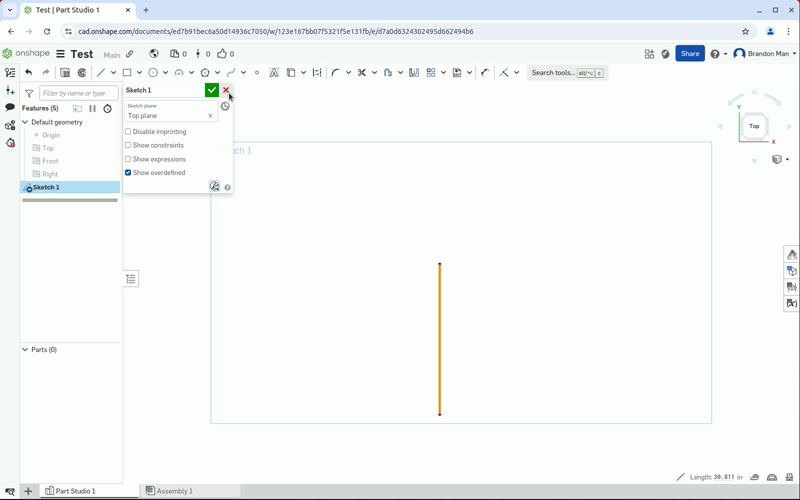
key(shift+h)
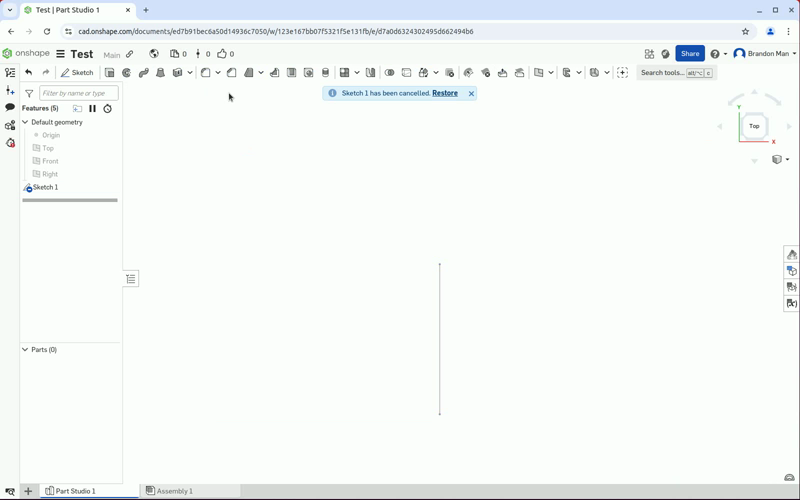
key(shift+s)
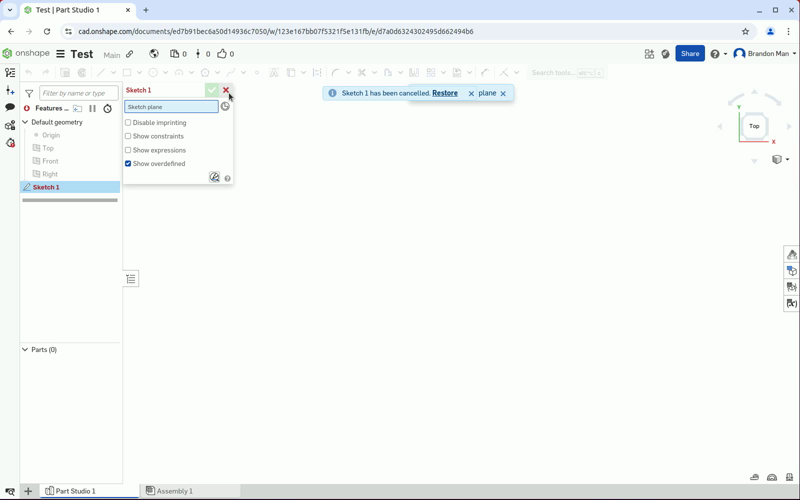
mouse_move(73, 150)
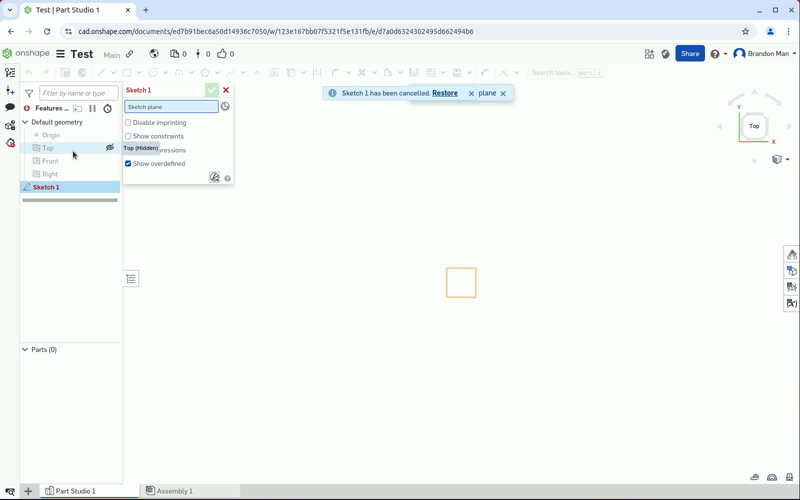
click(73, 150)
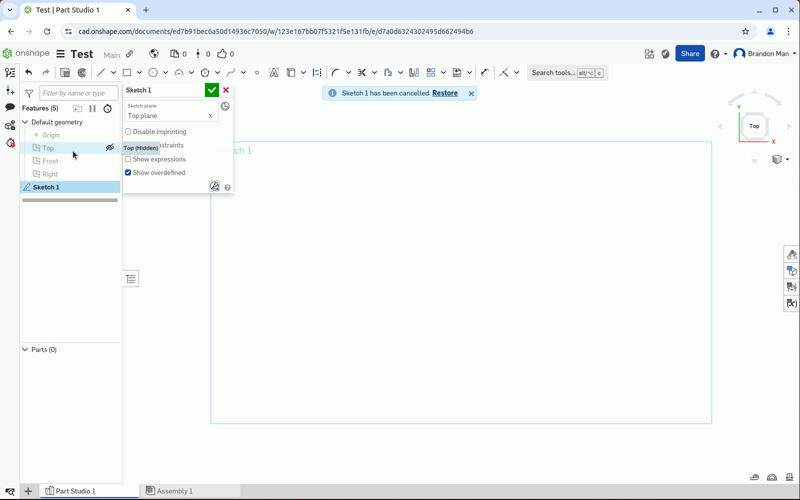
mouse_move(73, 352)
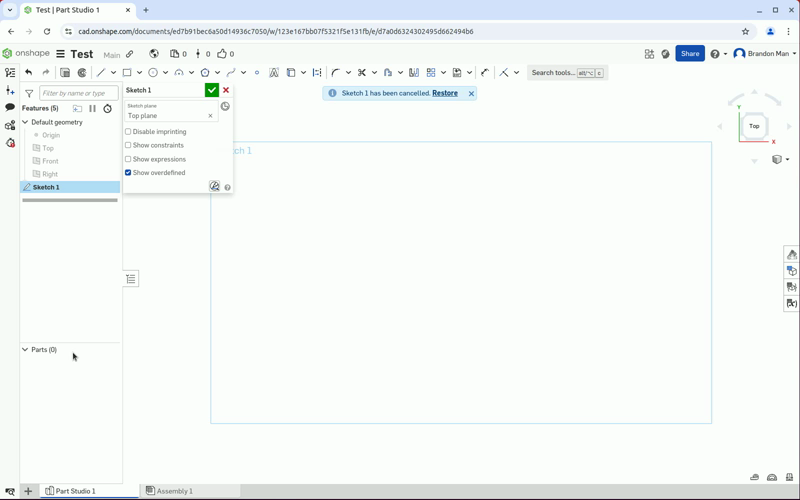
key(y)
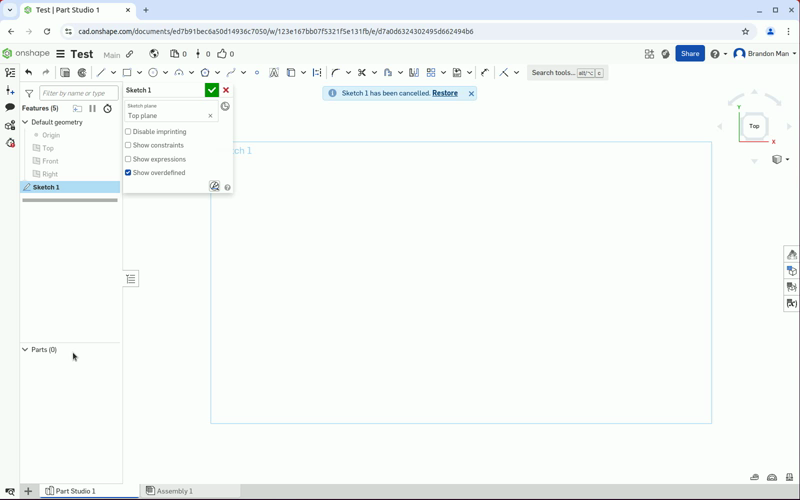
key(l)
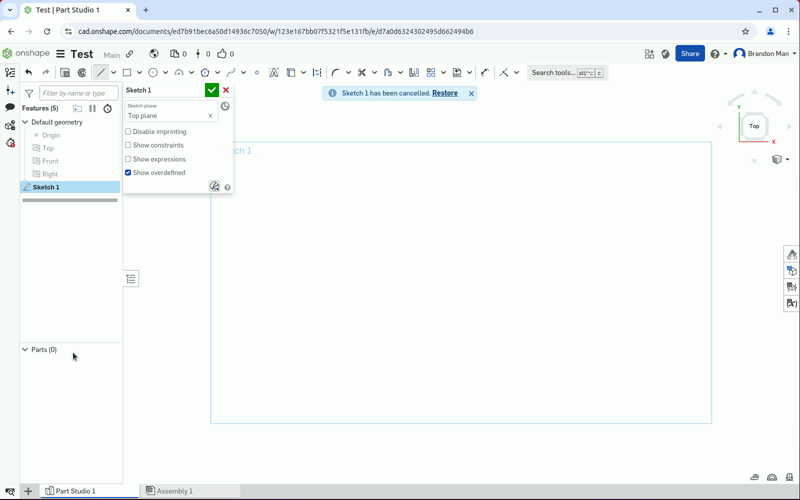
key_down(shift)
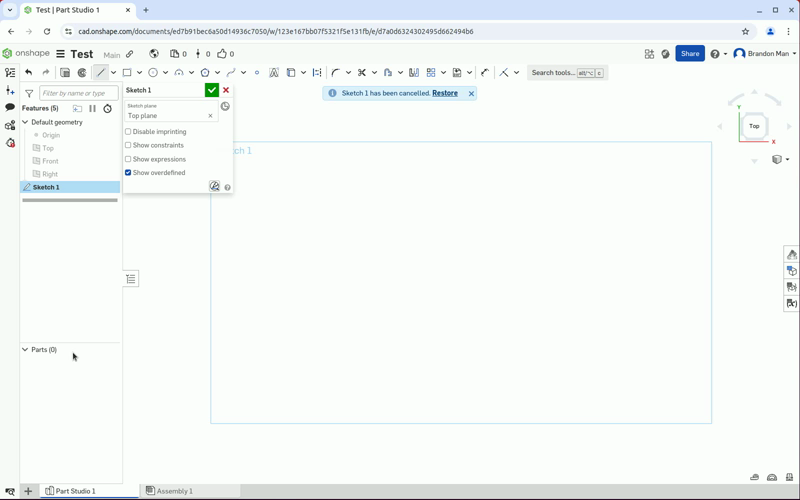
mouse_move(440, 303)
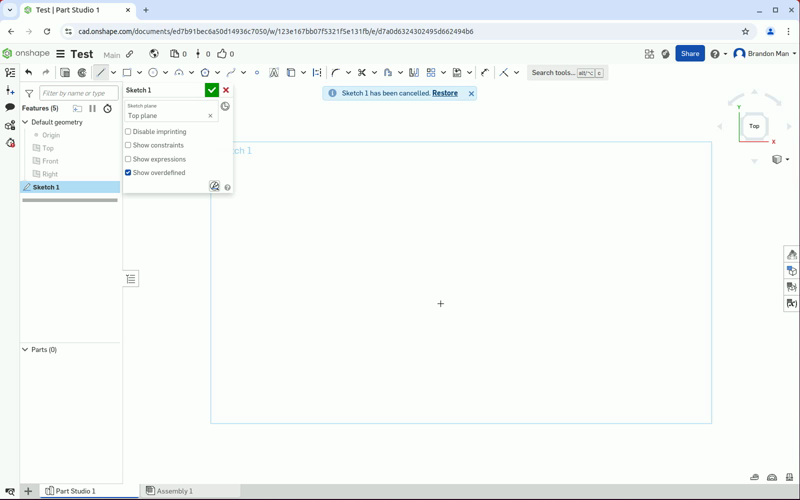
click(440, 303)
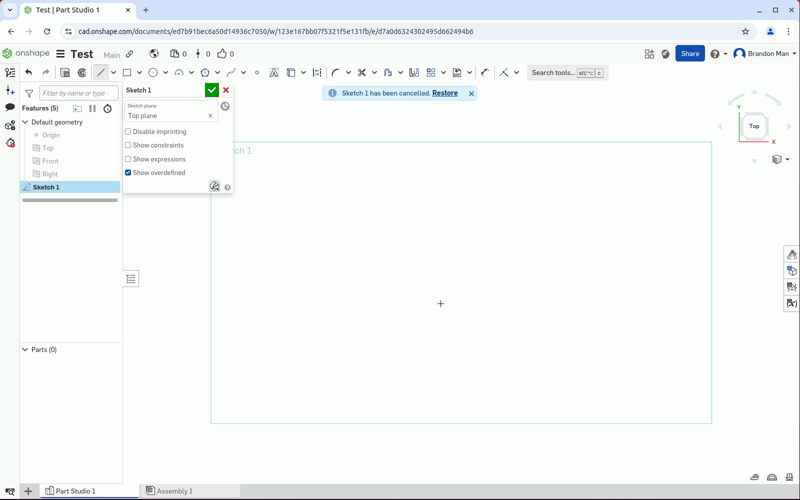
key_up(shift)
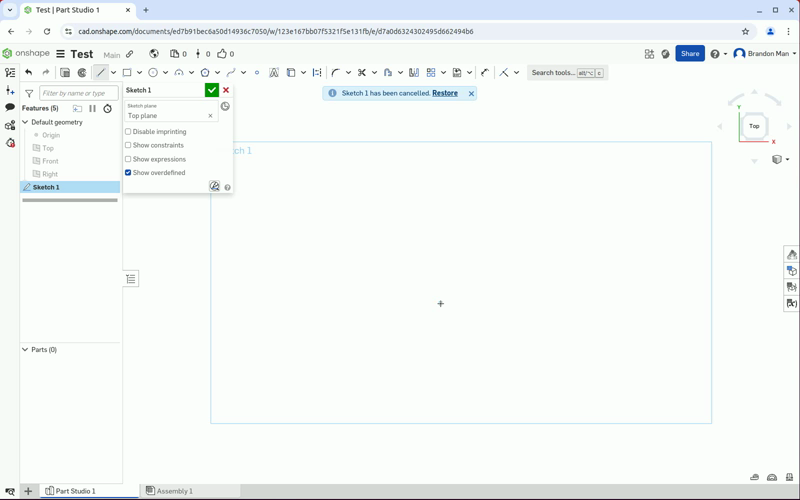
key_down(shift)
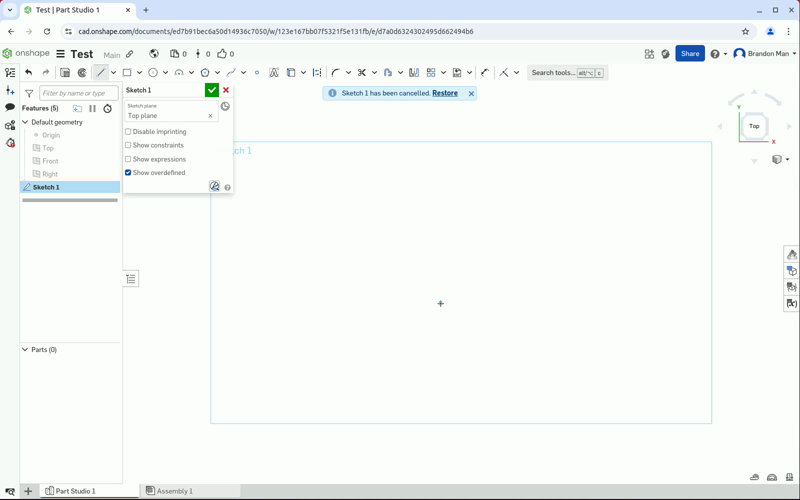
mouse_move(470, 303)
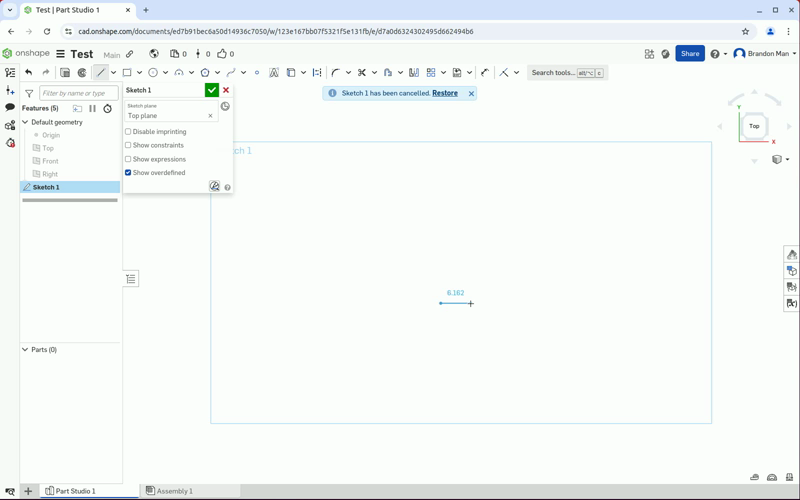
mouse_move(482, 303)
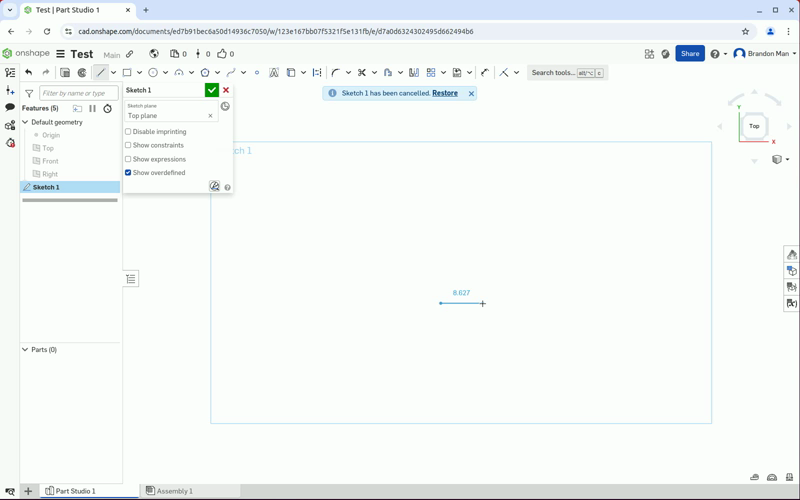
click(482, 303)
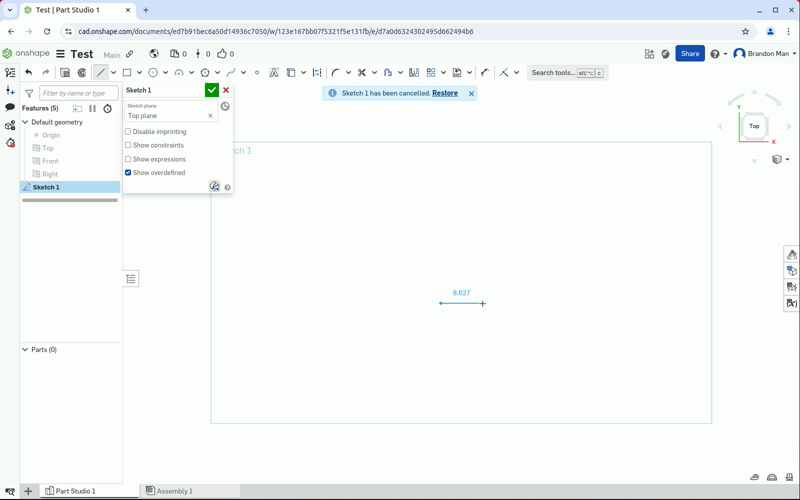
key_up(shift)
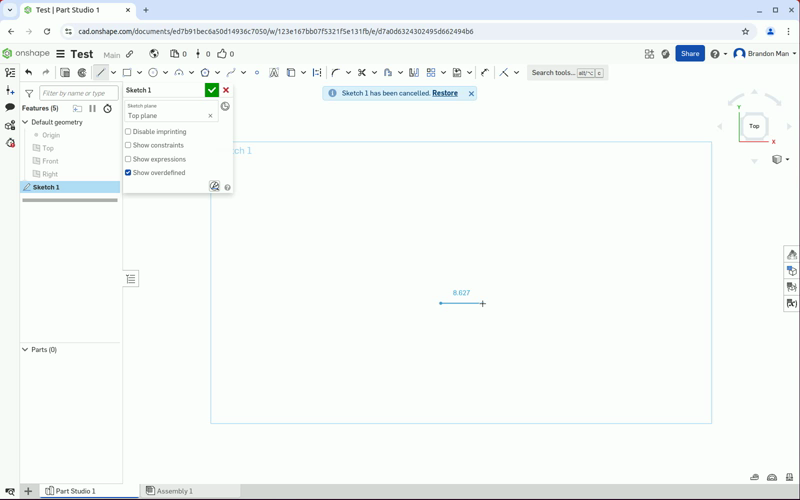
key_down(shift)
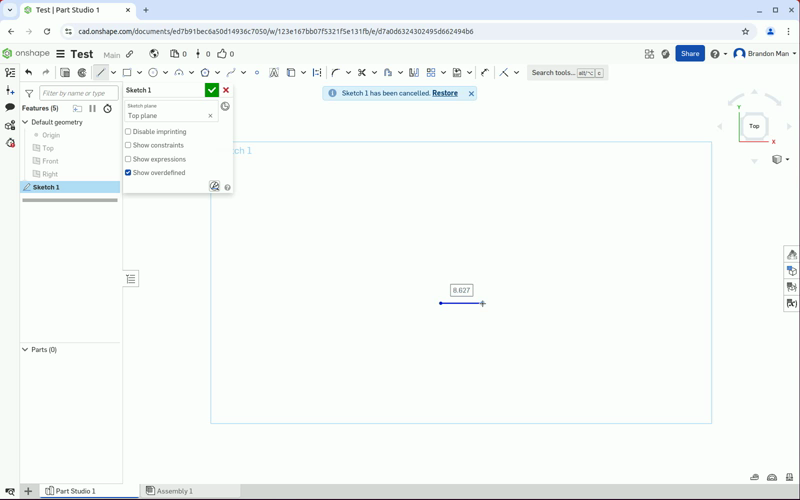
mouse_move(512, 303)
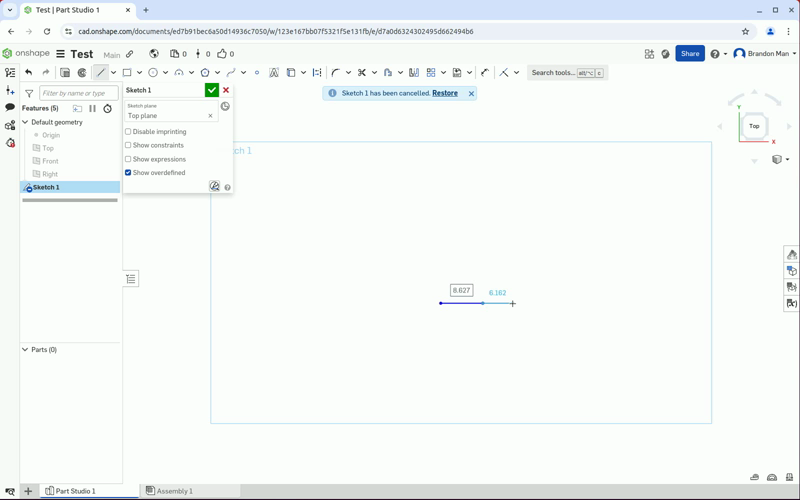
mouse_move(482, 261)
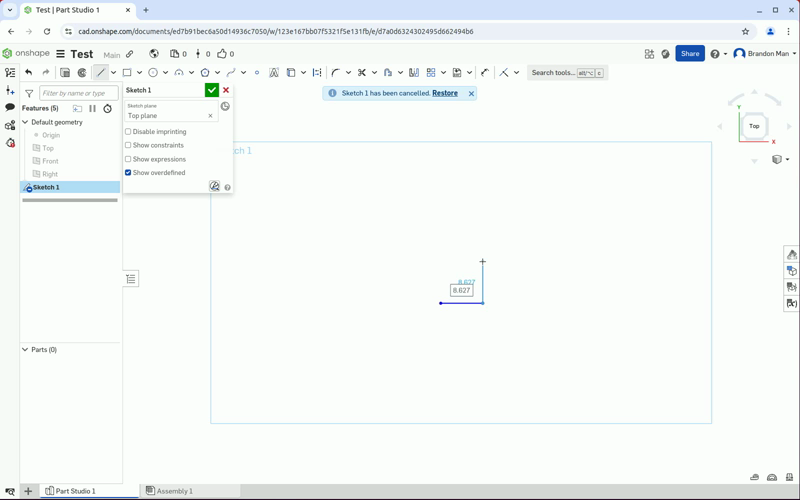
click(482, 261)
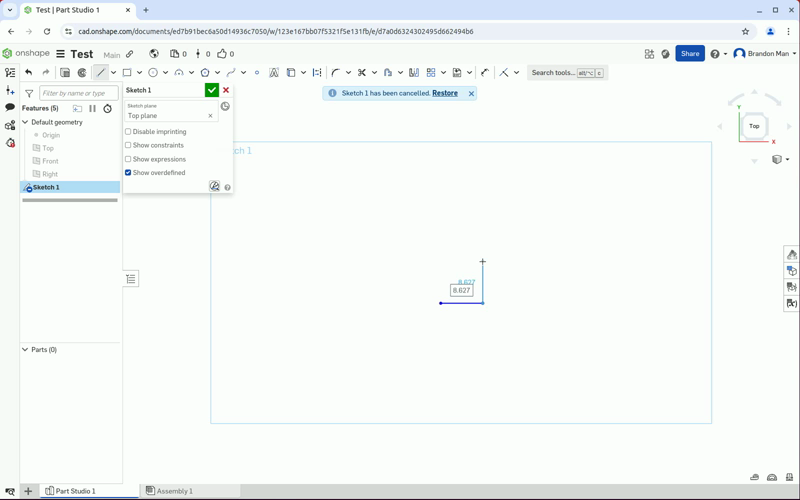
key_up(shift)
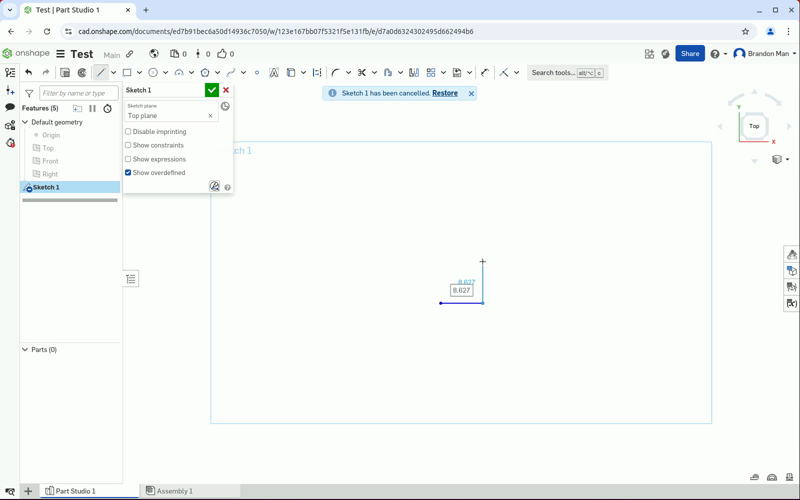
key_down(shift)
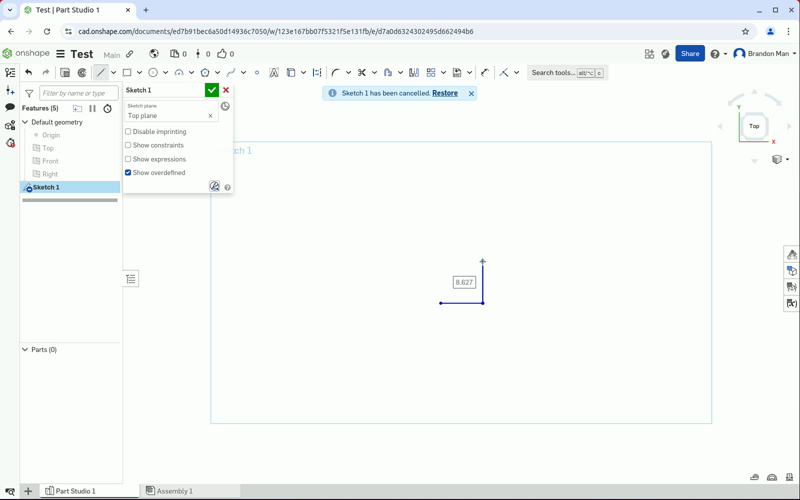
mouse_move(512, 261)
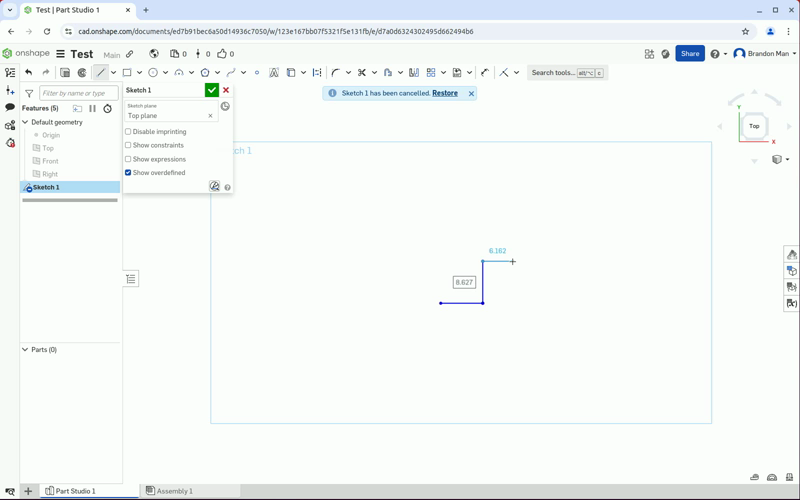
mouse_move(440, 261)
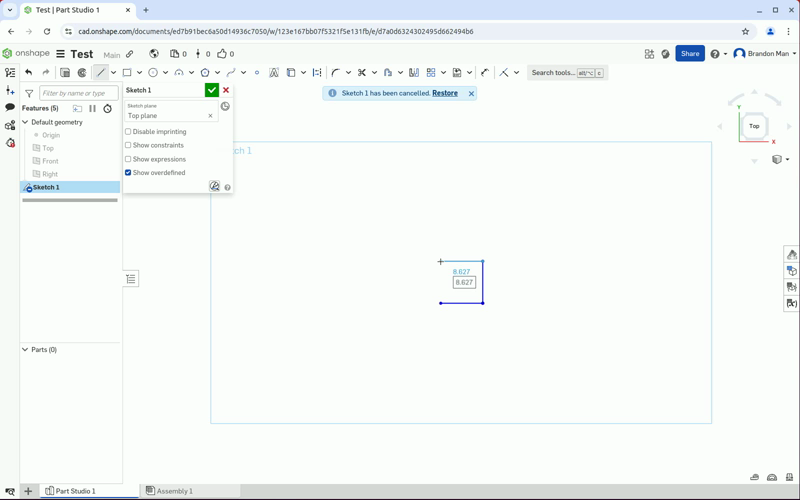
click(440, 261)
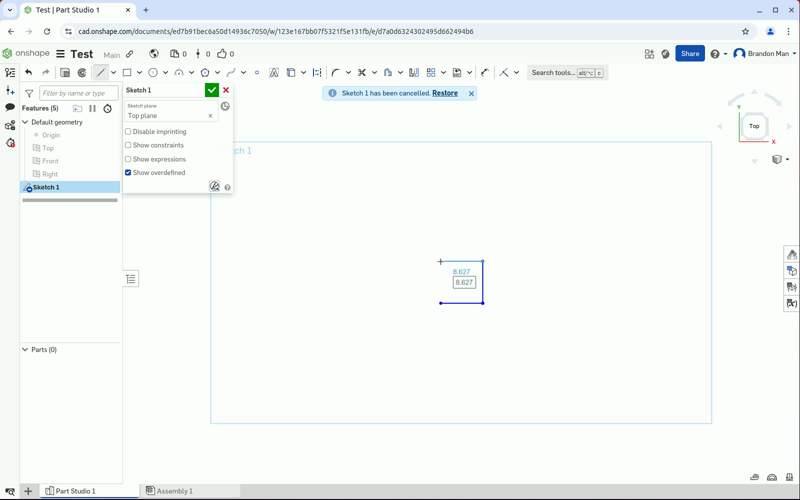
key_up(shift)
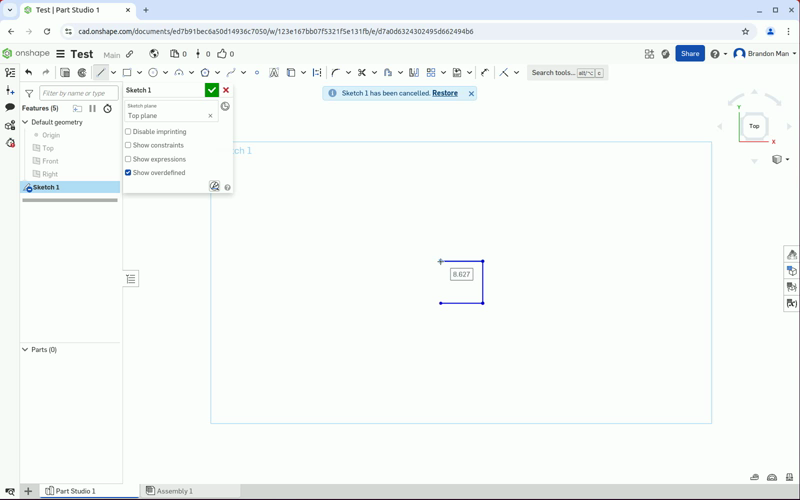
mouse_move(470, 261)
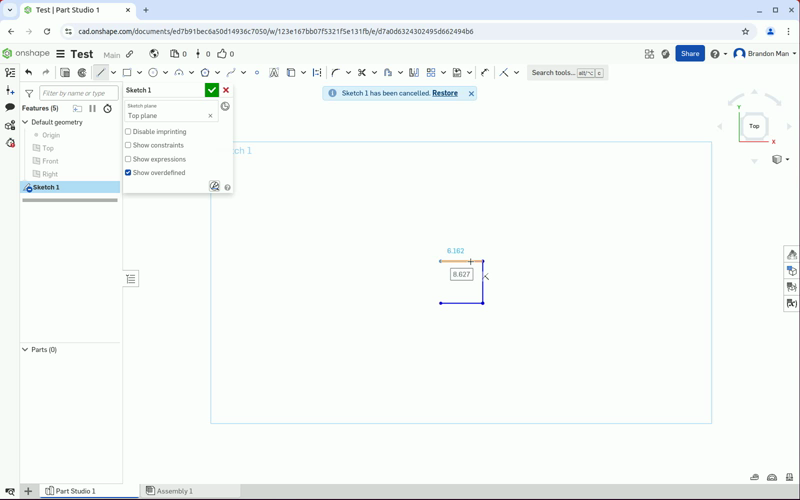
key_down(shift)
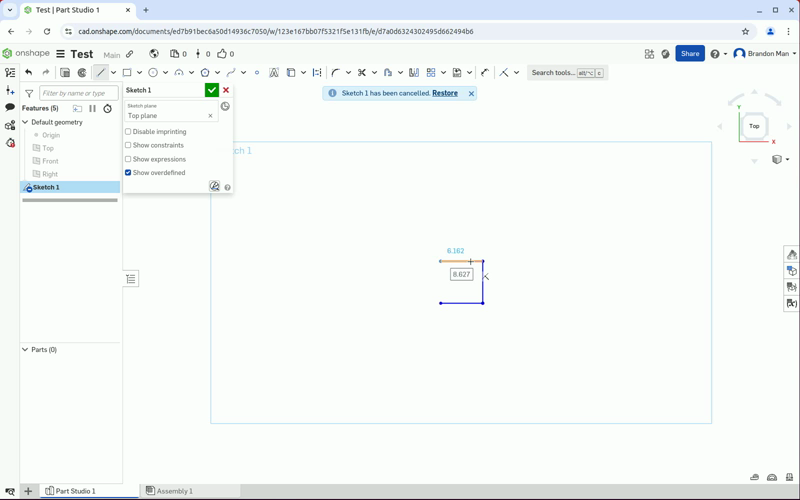
mouse_move(440, 303)
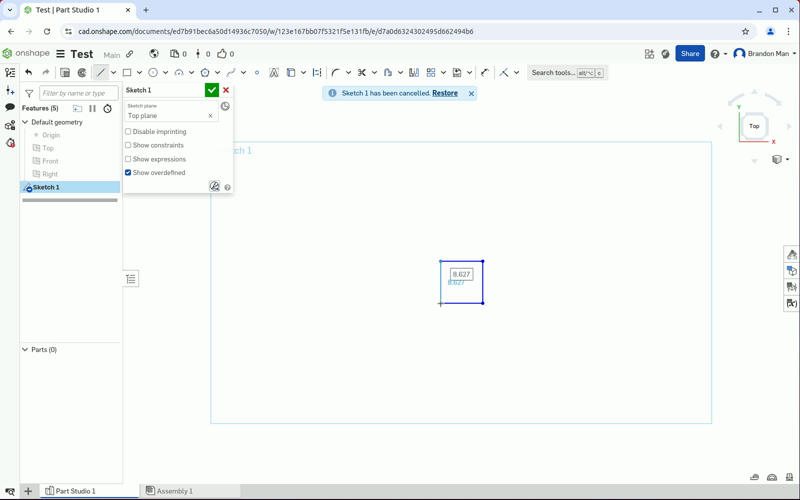
key_up(shift)
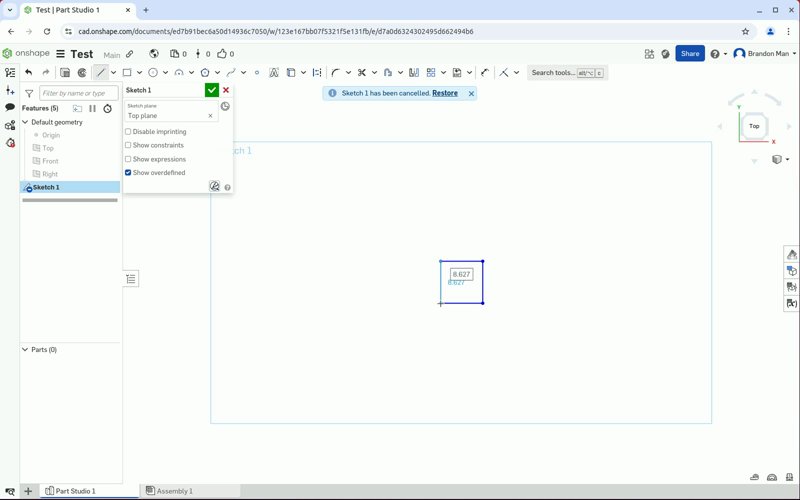
click(440, 303)
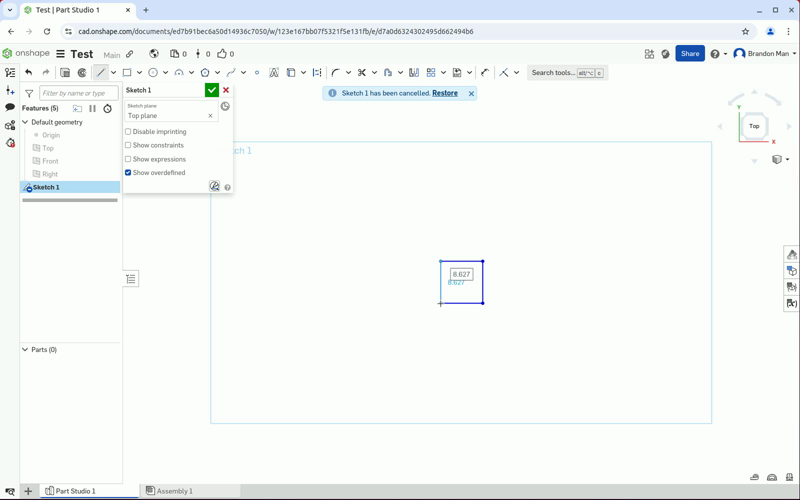
key(esc)
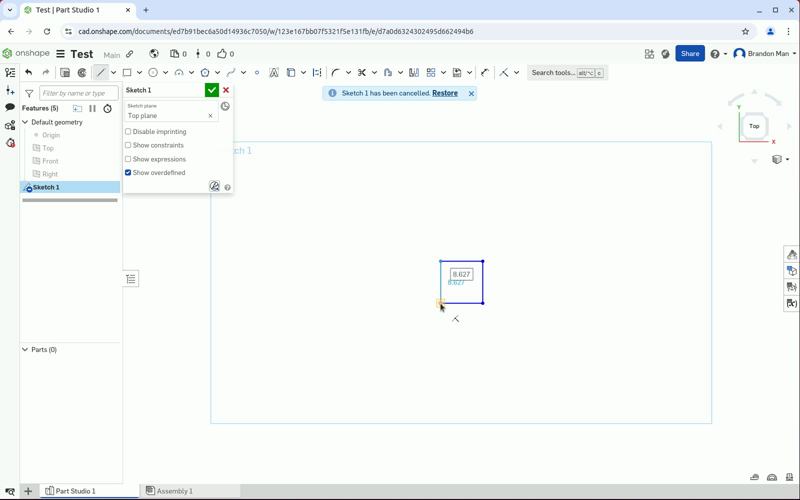
key(c)
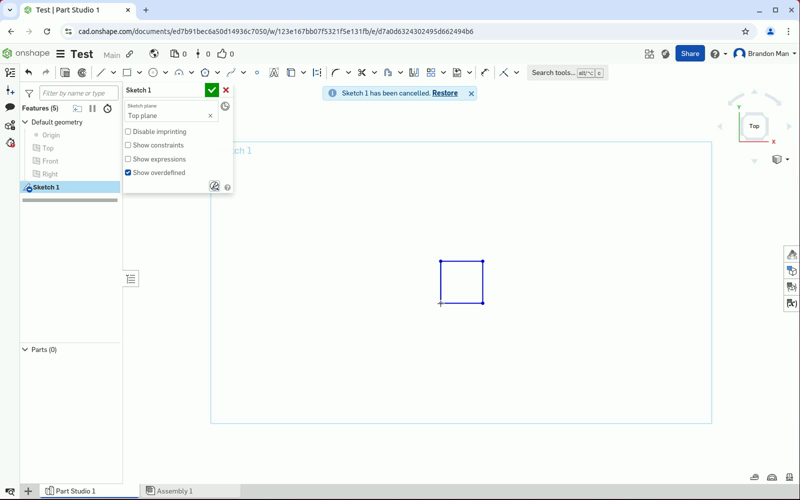
key_down(shift)
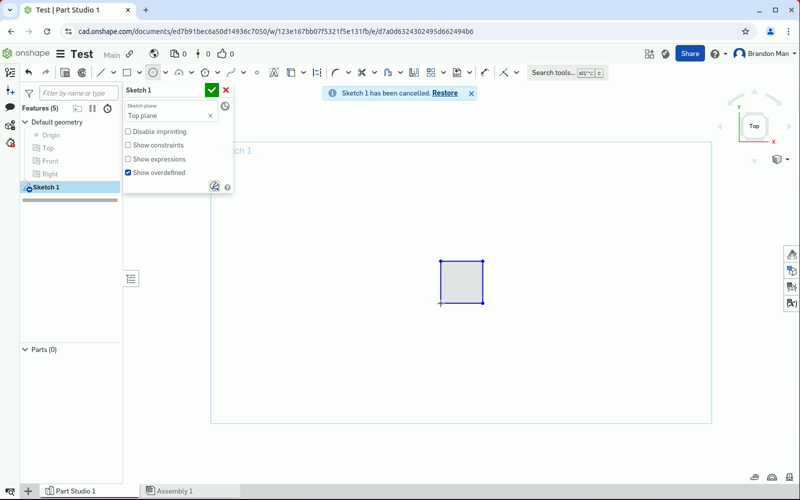
mouse_move(461, 281)
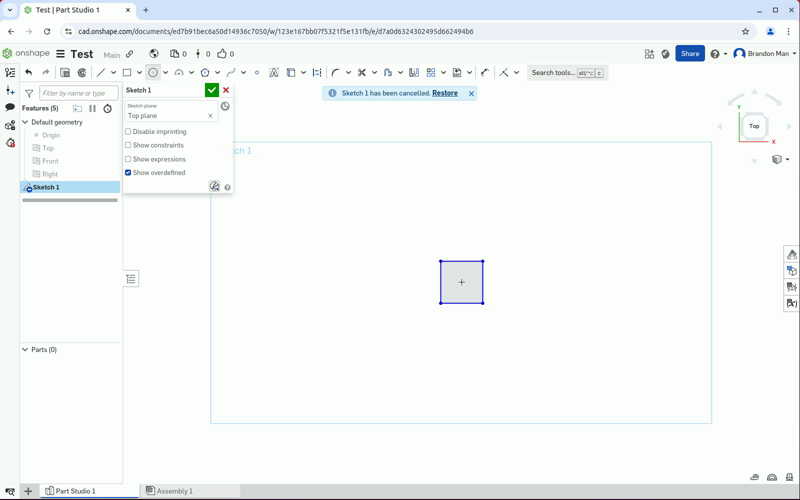
click(461, 281)
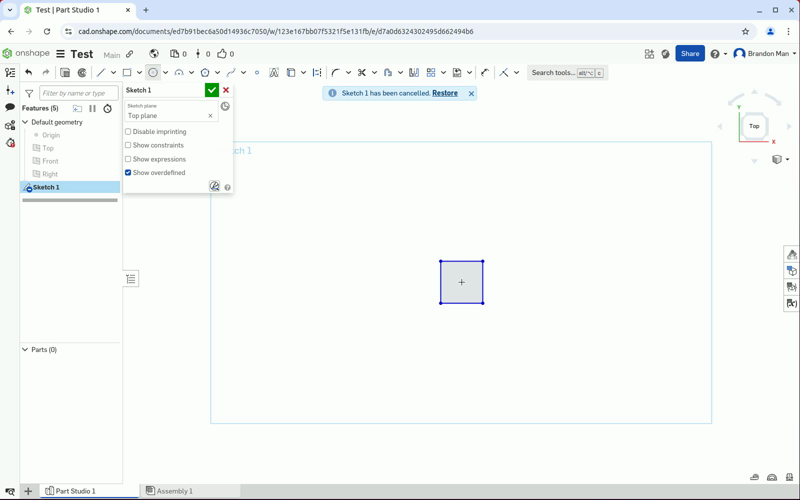
key_up(shift)
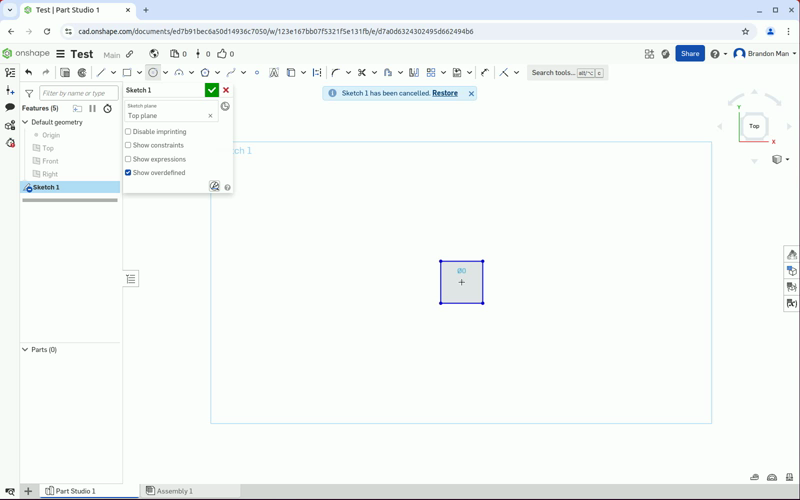
mouse_move(477, 281)
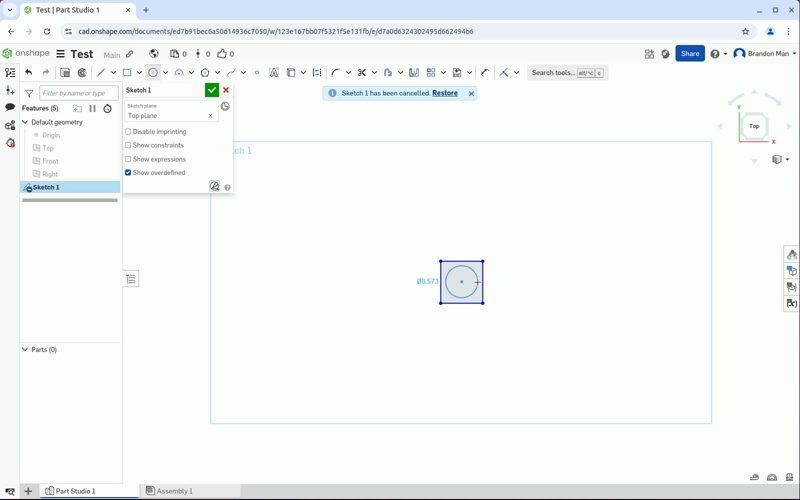
click(477, 281)
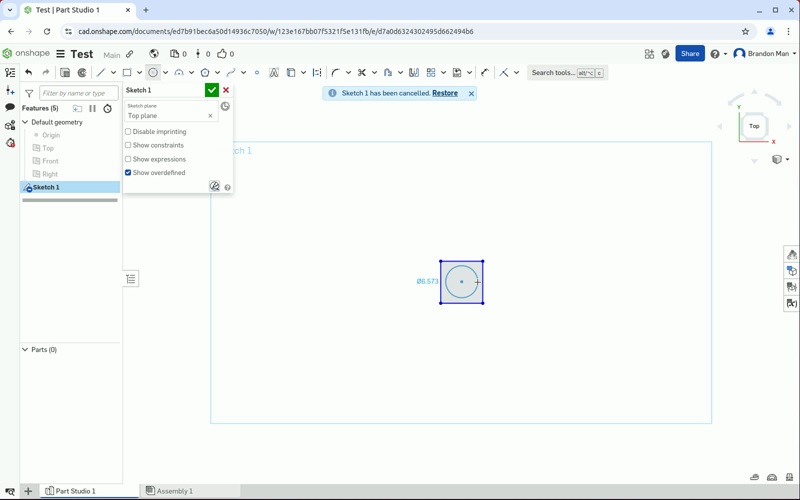
key(esc)
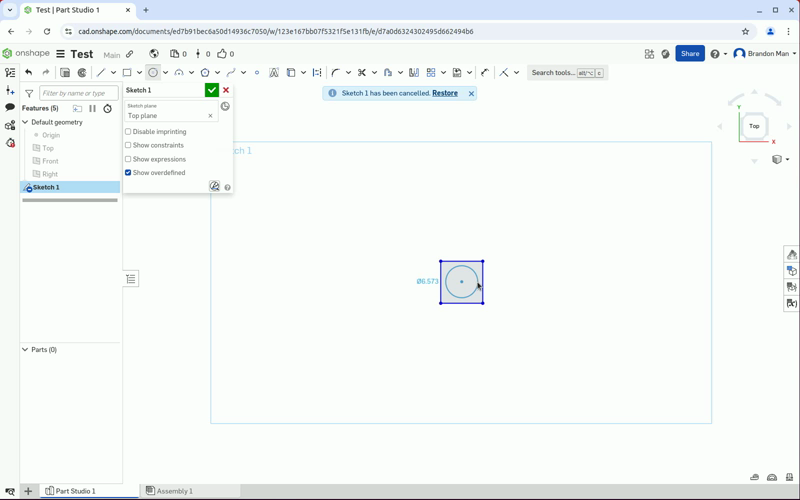
mouse_move(452, 267)
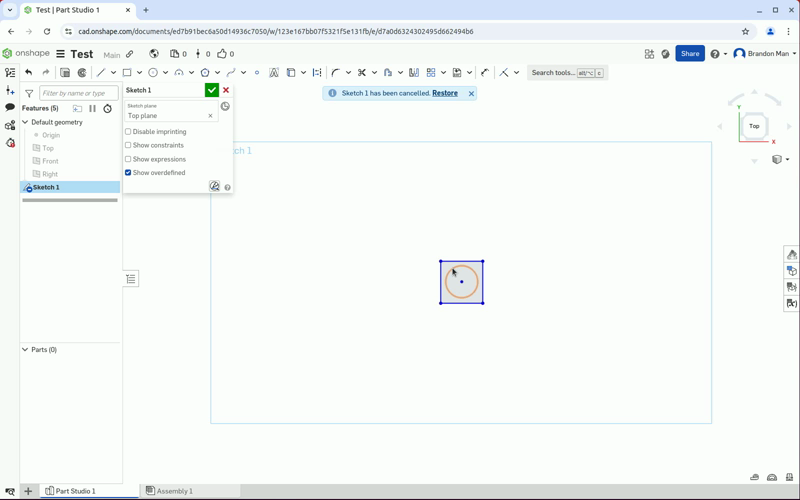
scroll(6)
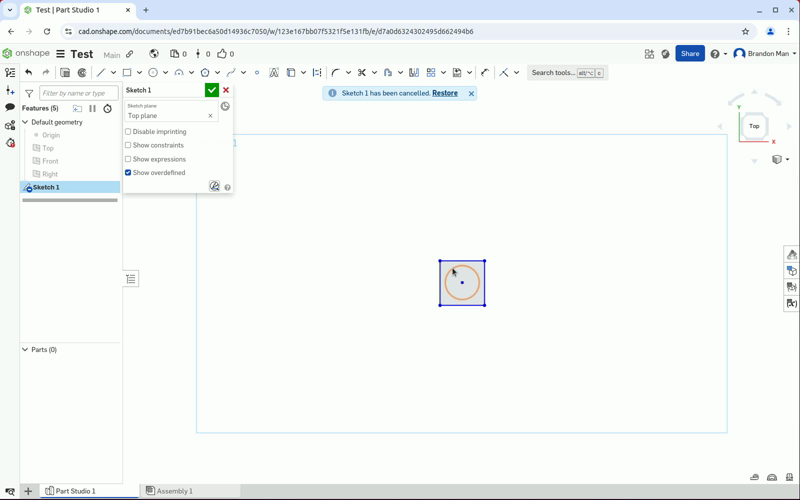
scroll(6)
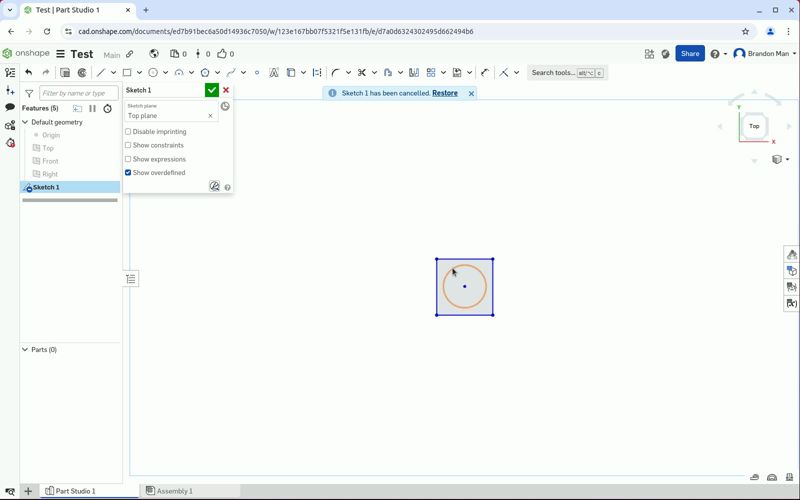
scroll(6)
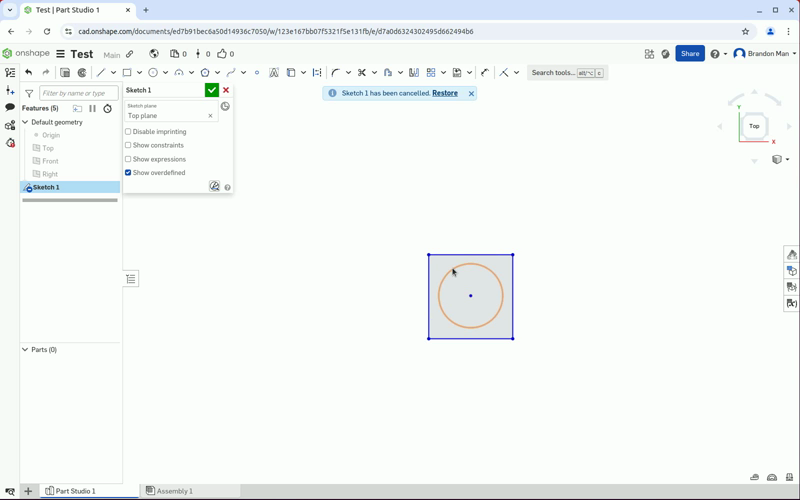
scroll(6)
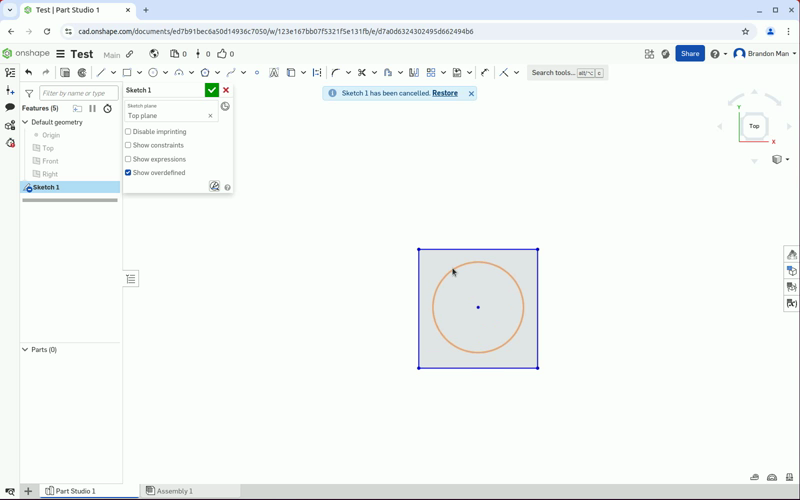
scroll(6)
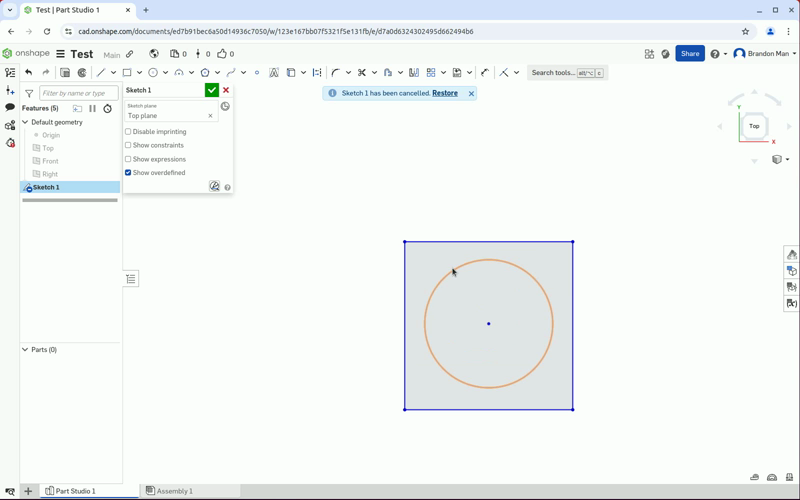
scroll(6)
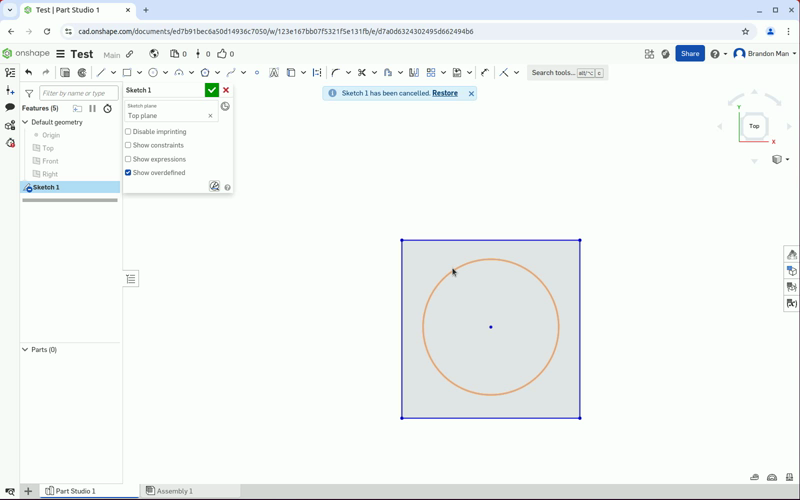
scroll(6)
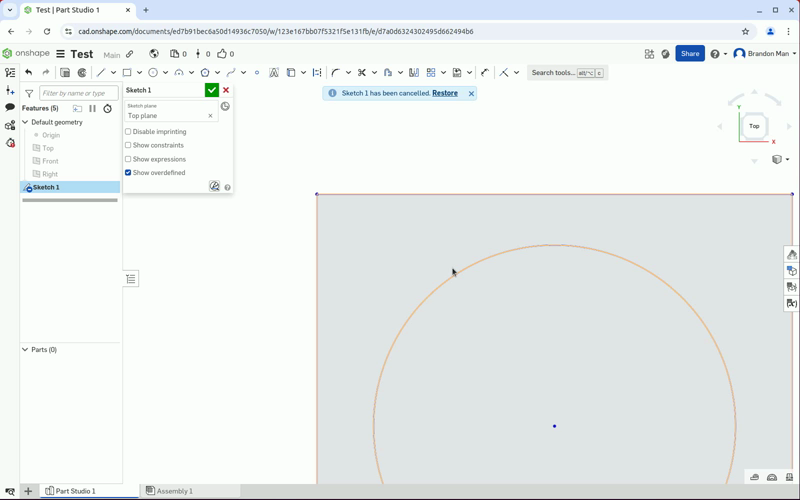
click(452, 267)
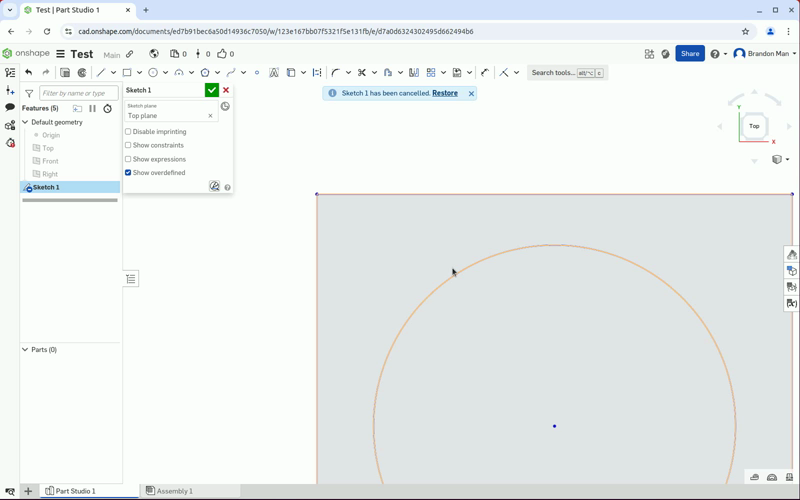
scroll(-6)
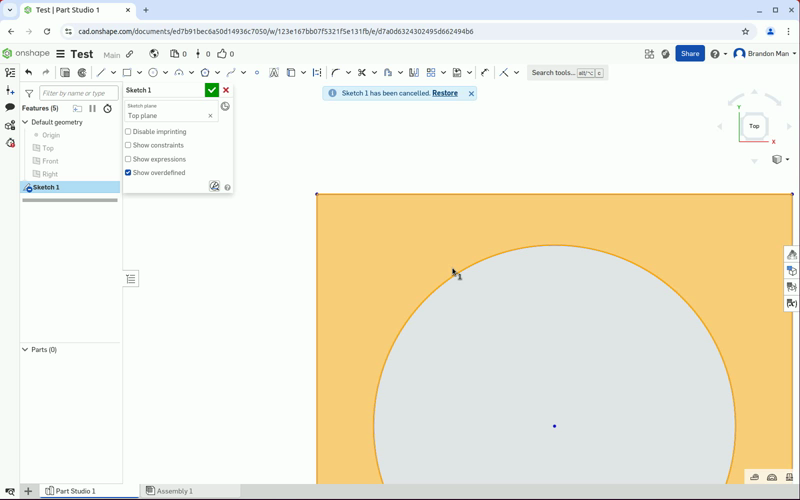
scroll(-6)
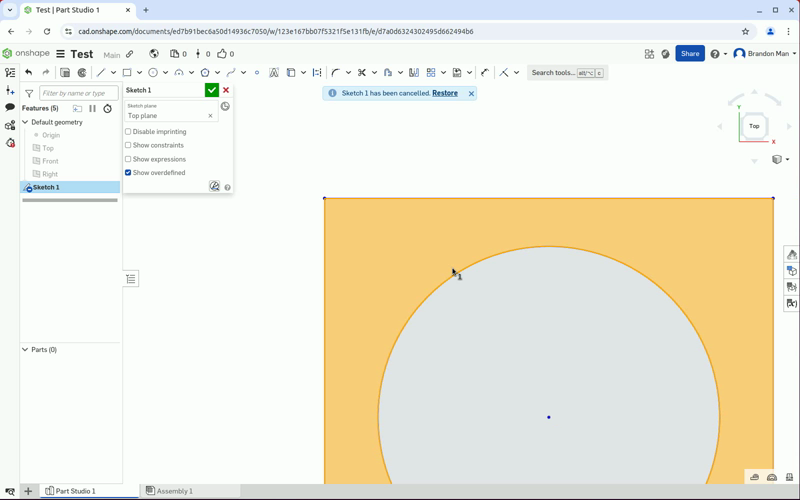
scroll(-6)
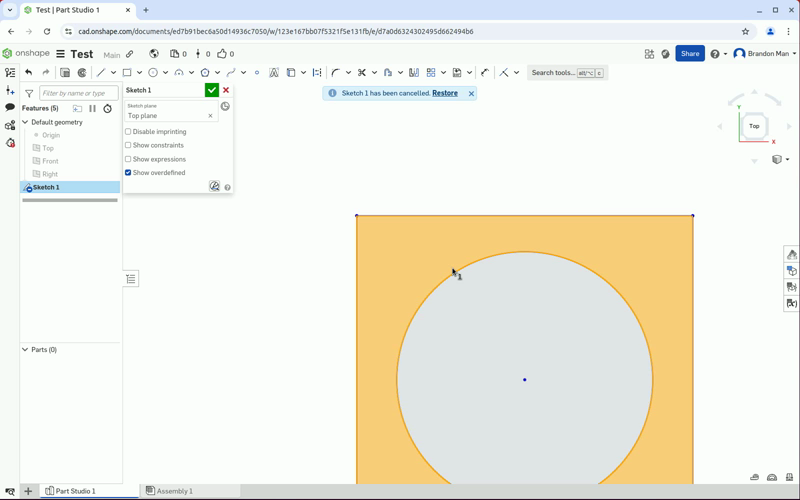
scroll(-6)
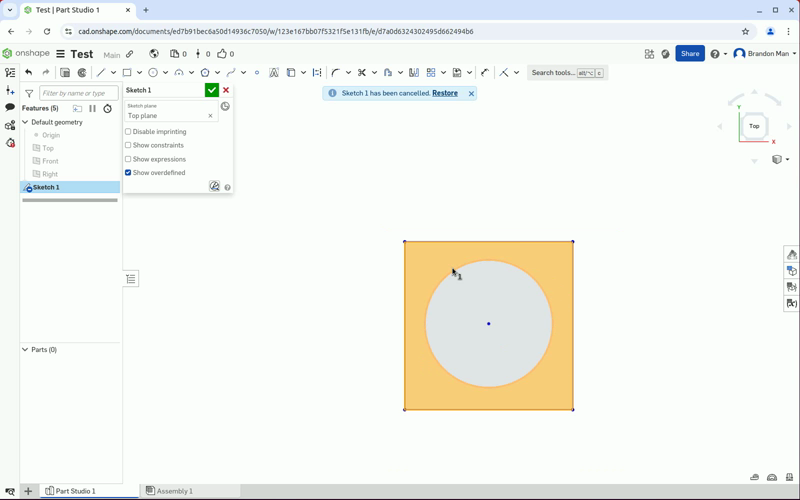
scroll(-6)
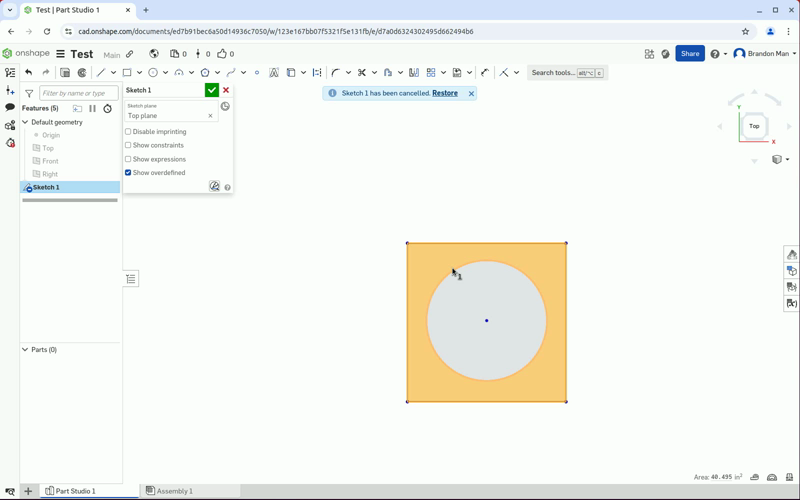
scroll(-6)
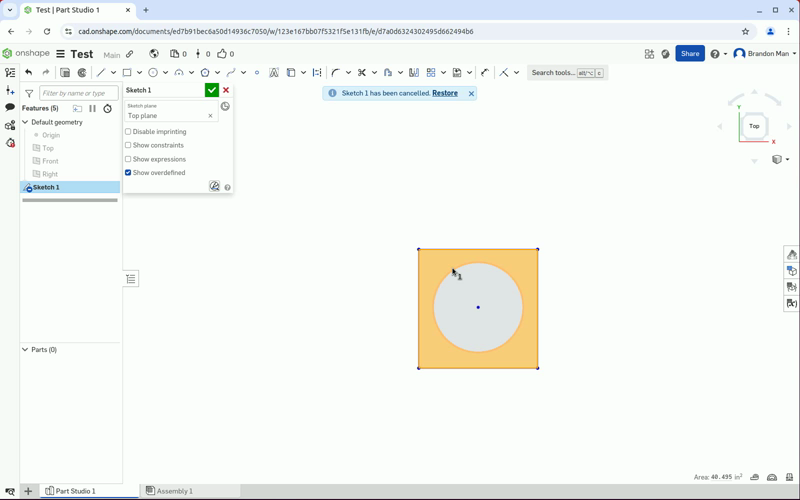
scroll(-6)
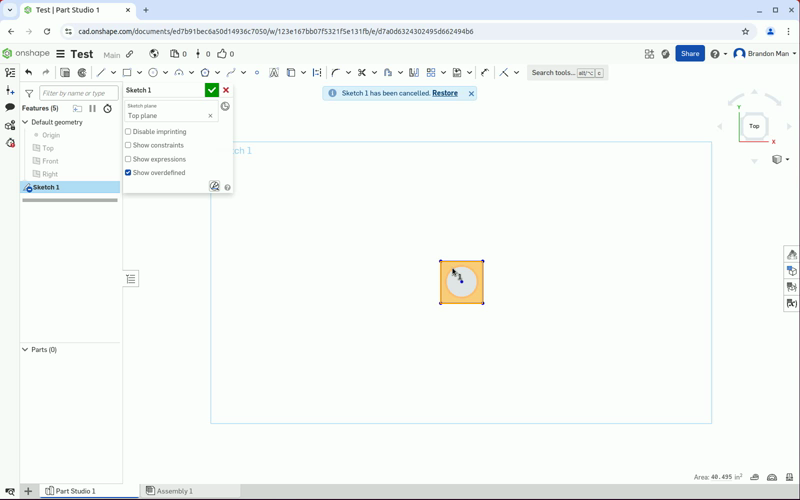
mouse_move(73, 352)
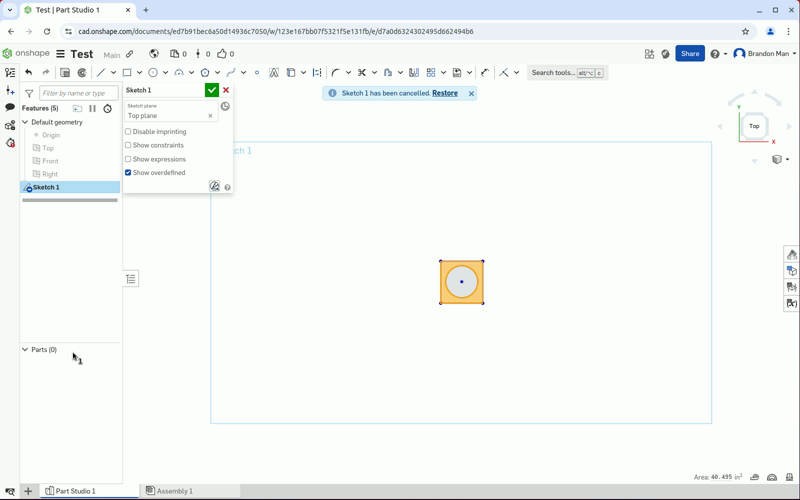
key(shift+y)
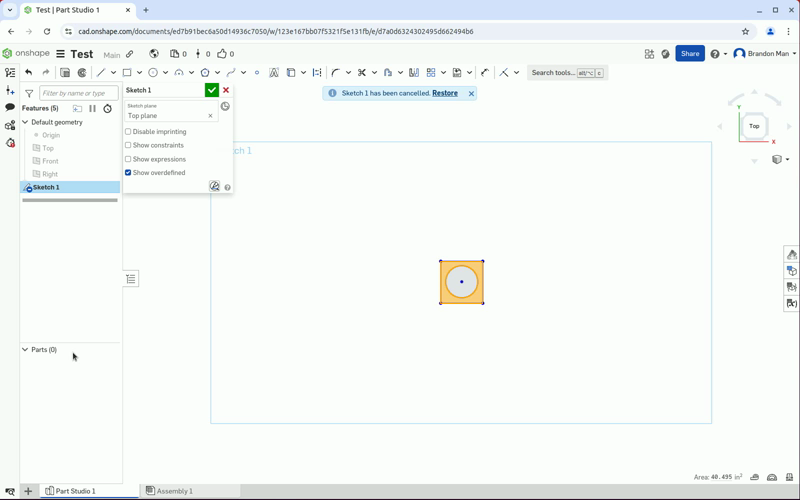
key(shift+e)
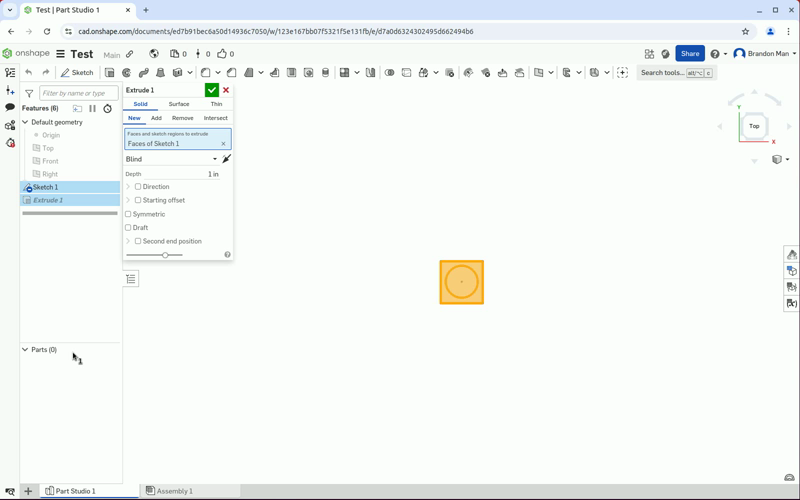
mouse_move(143, 106)
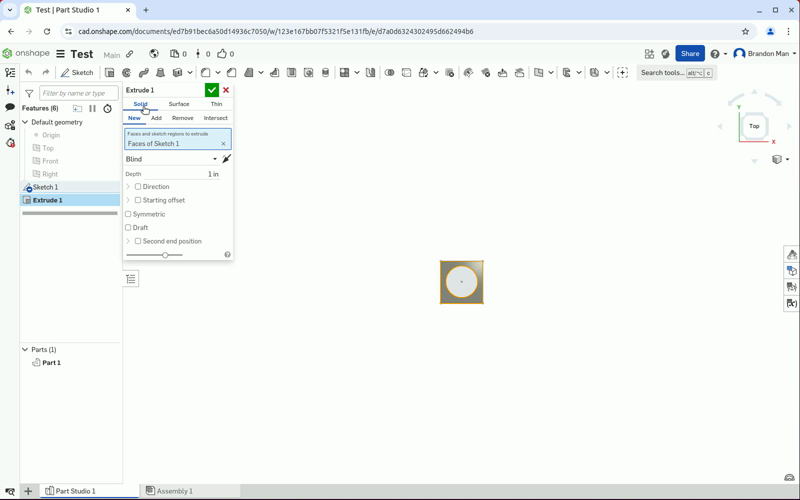
click(143, 106)
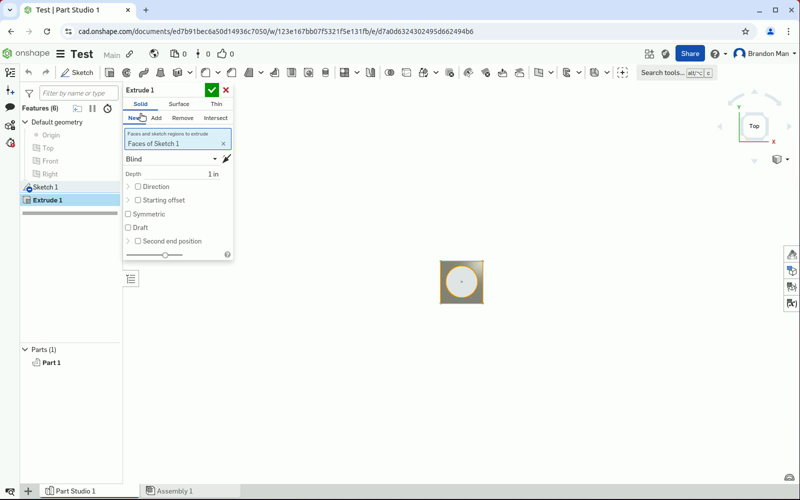
mouse_move(137, 120)
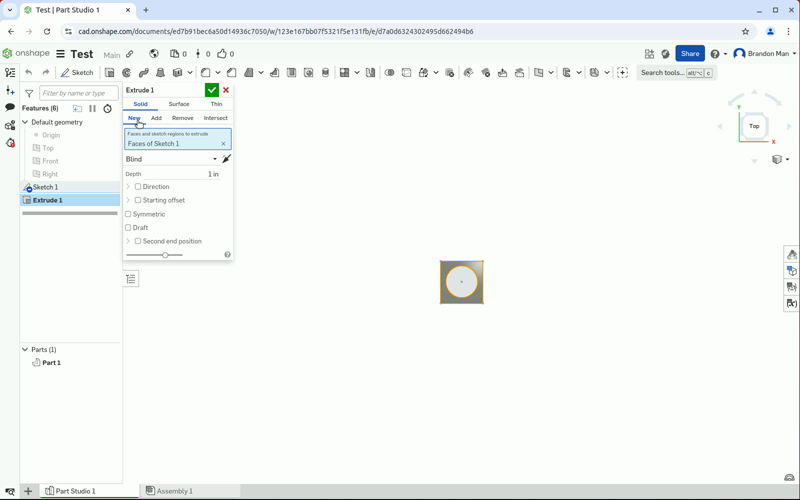
click(137, 120)
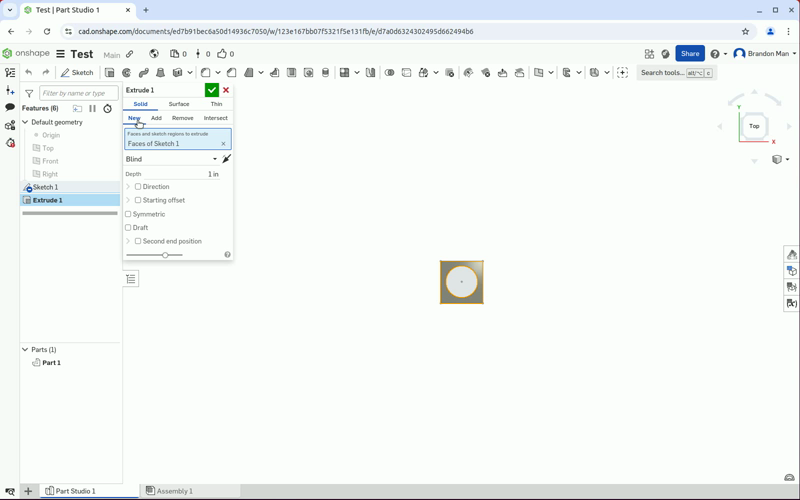
key(tab, 4)
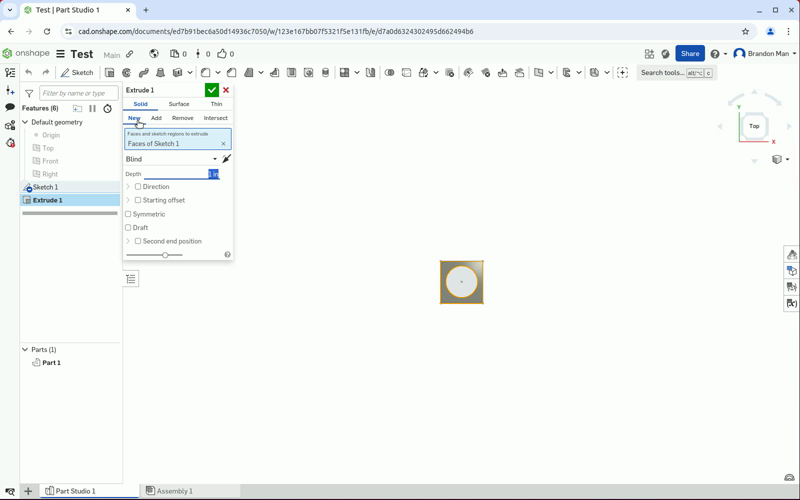
text(20.942)
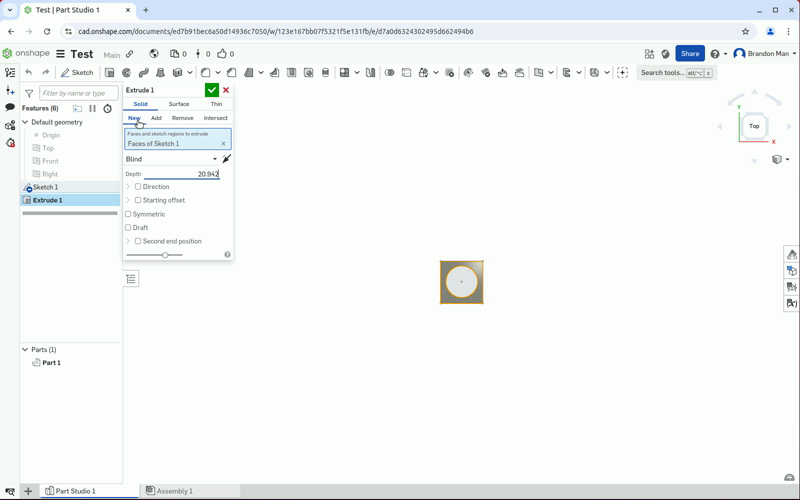
key(enter)
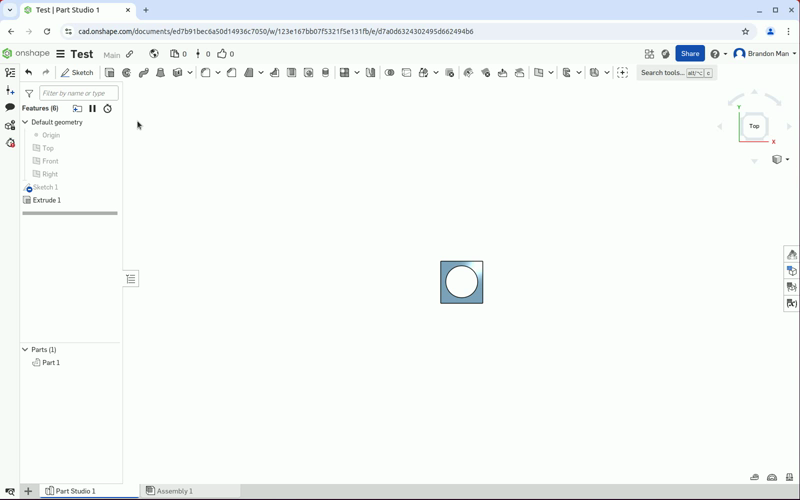
key(shift+h)
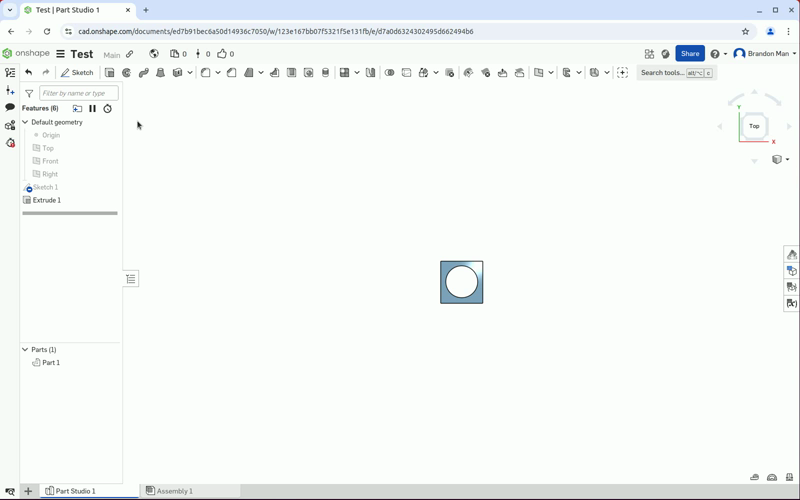
key(shift+h)
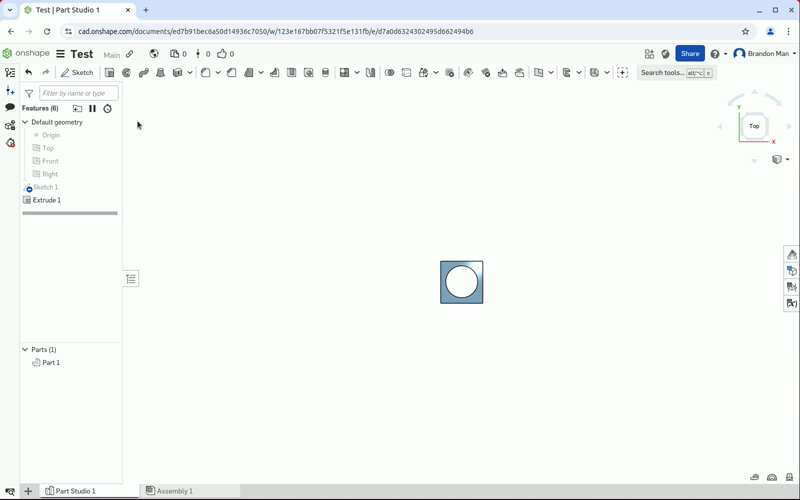
mouse_move(73, 189)
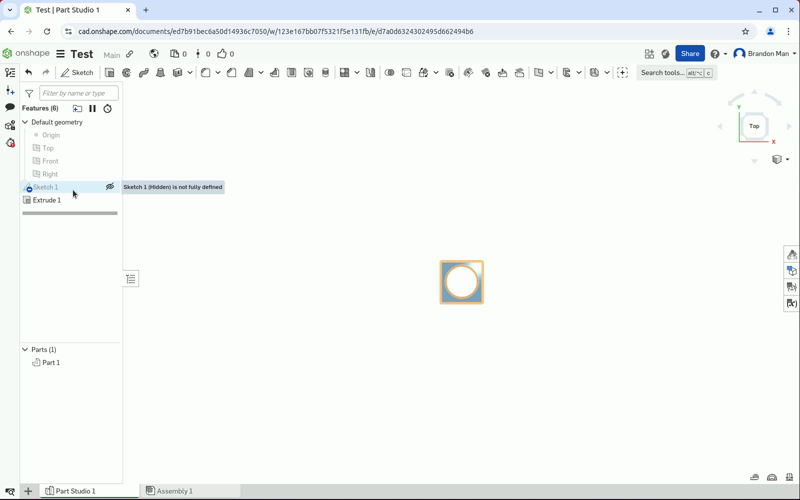
click(73, 189)
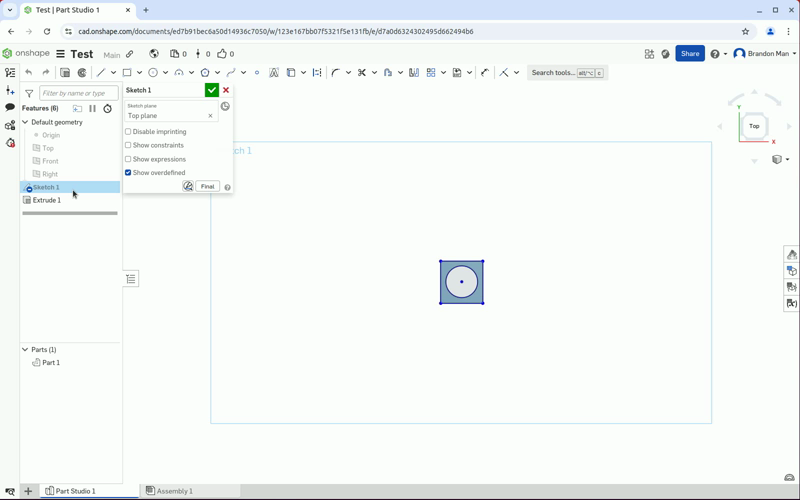
mouse_move(229, 92)
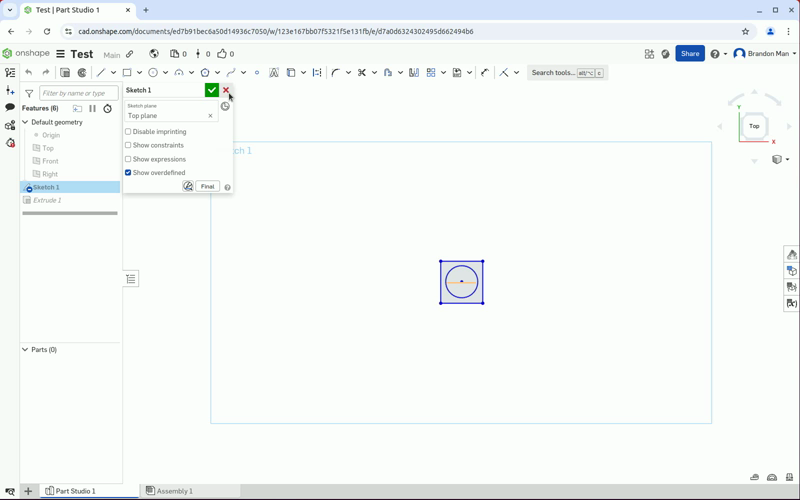
click(229, 92)
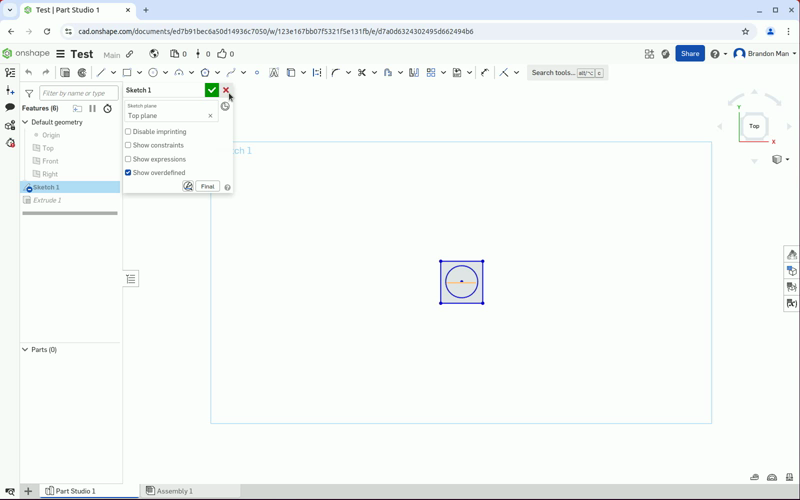
key(shift+s)
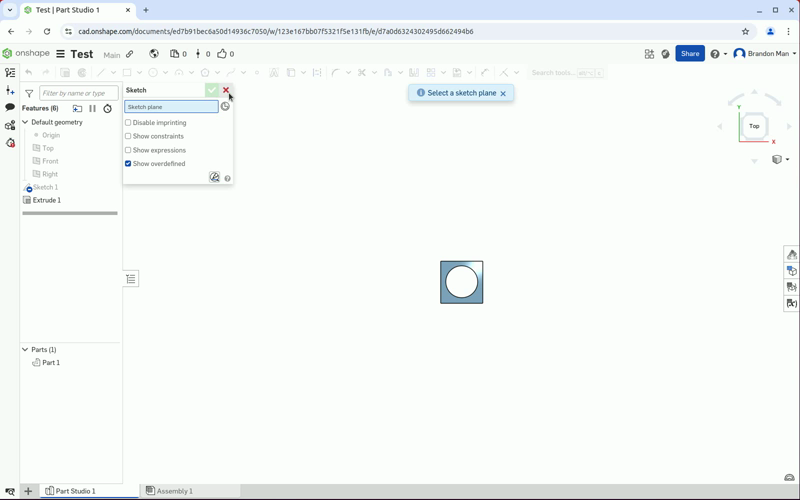
mouse_move(73, 150)
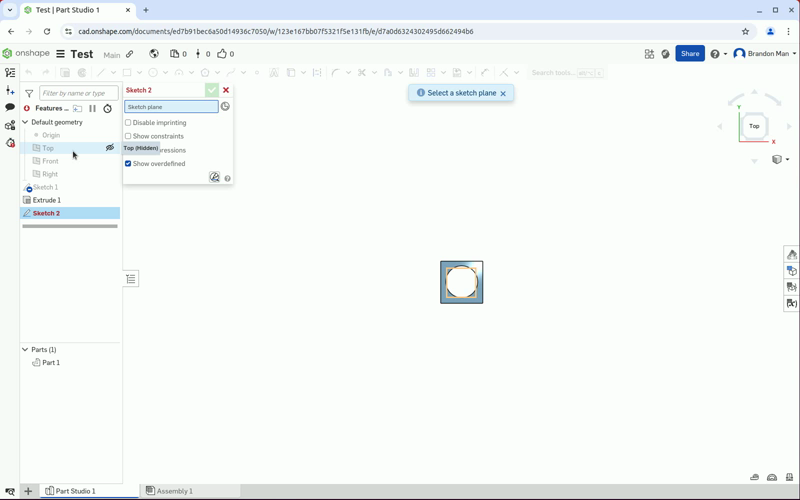
click(73, 150)
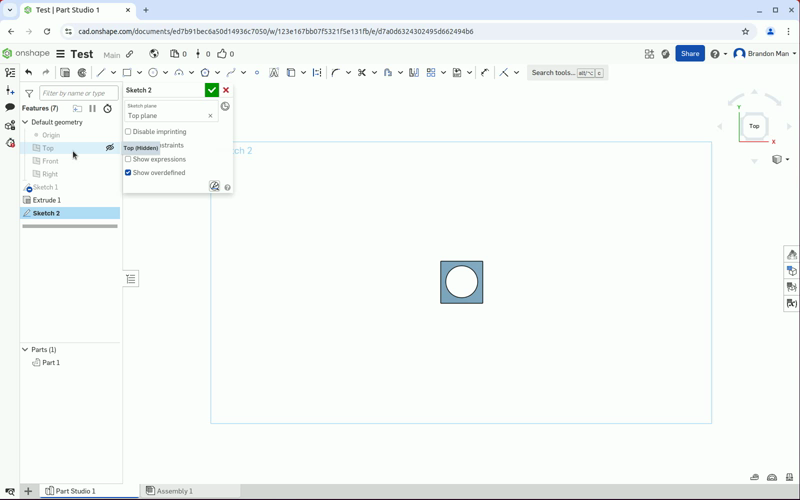
mouse_move(73, 352)
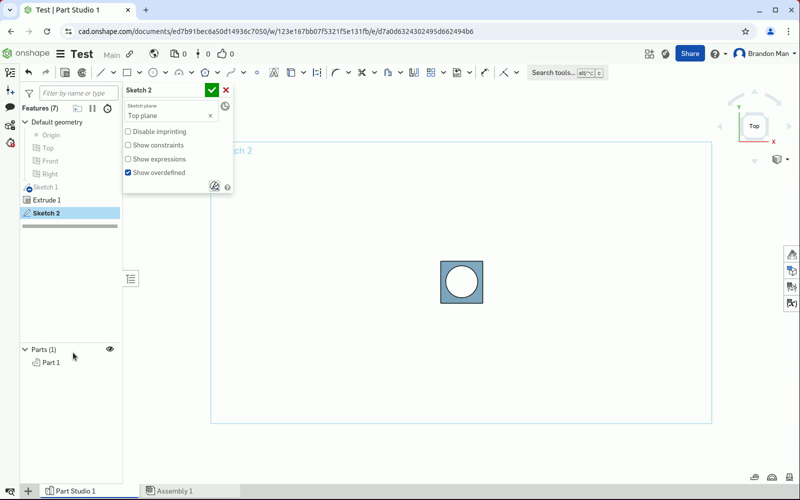
key(y)
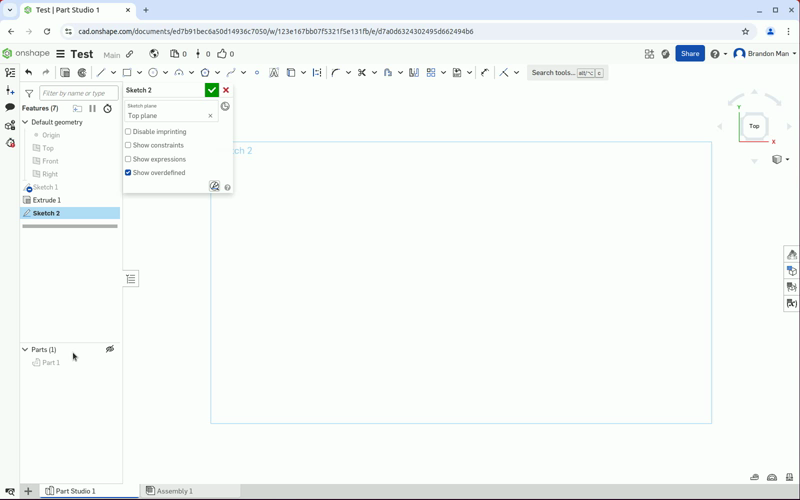
key(c)
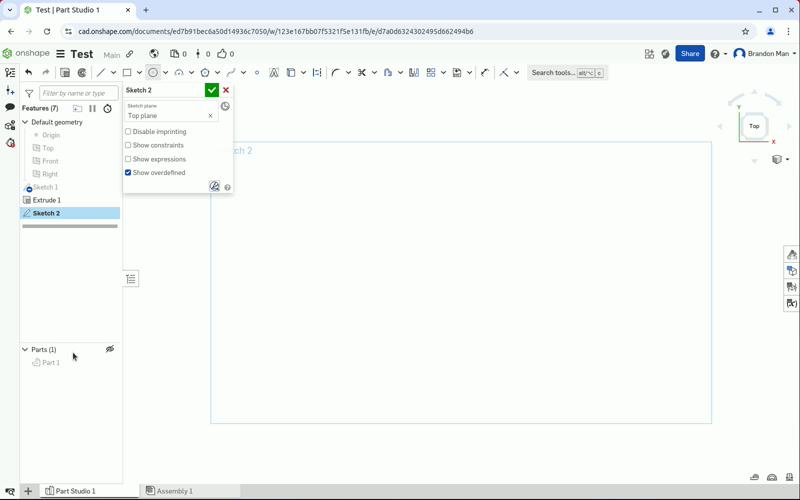
key_down(shift)
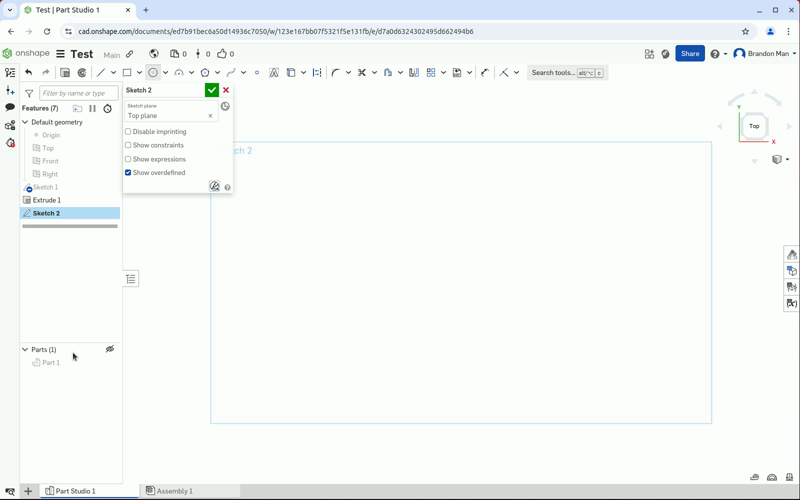
mouse_move(461, 282)
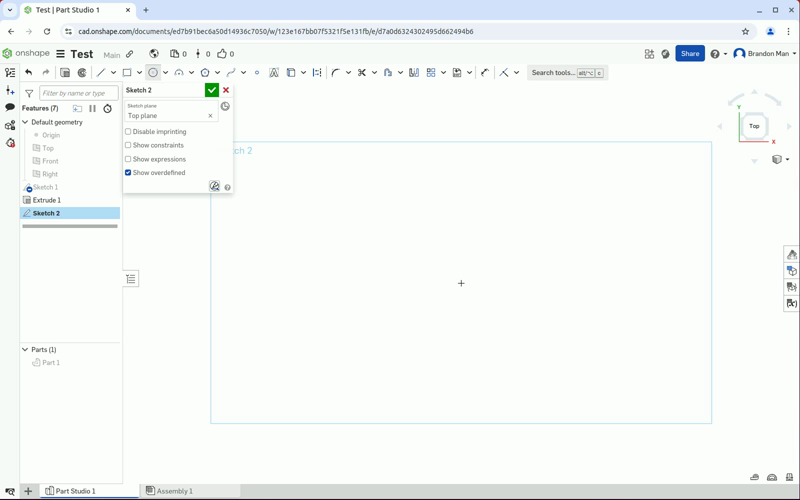
click(461, 282)
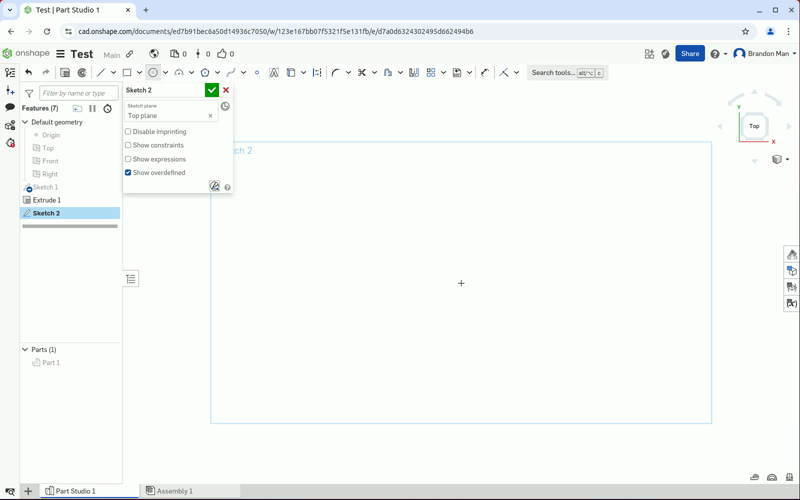
key_up(shift)
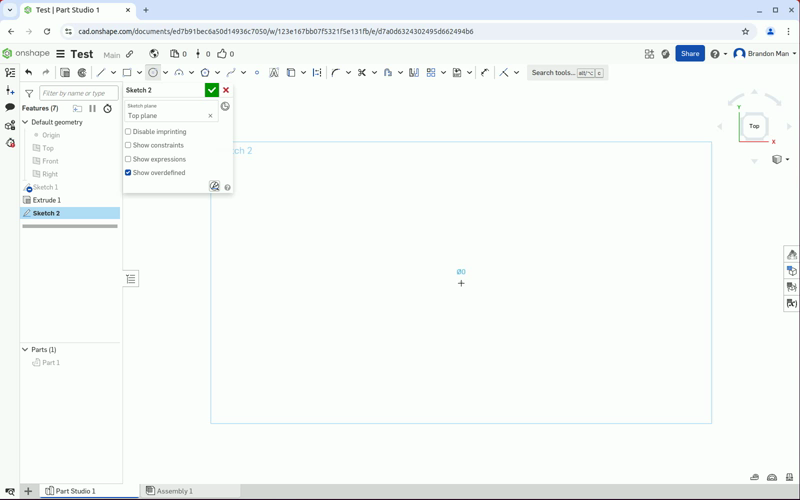
mouse_move(477, 282)
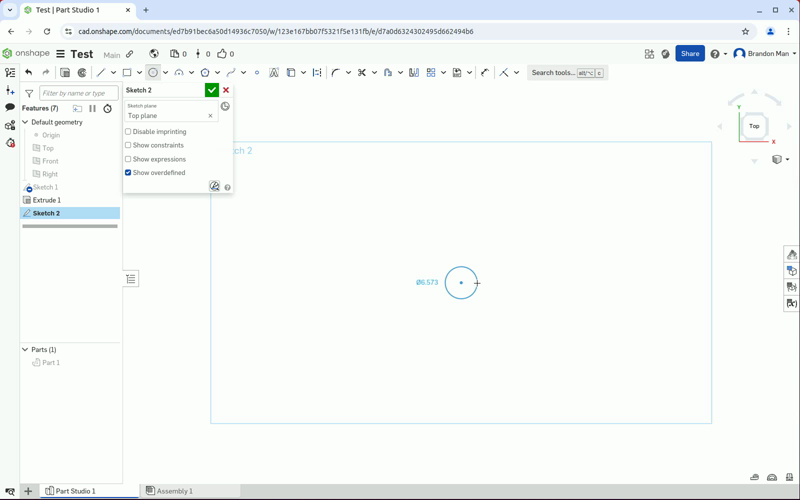
click(477, 282)
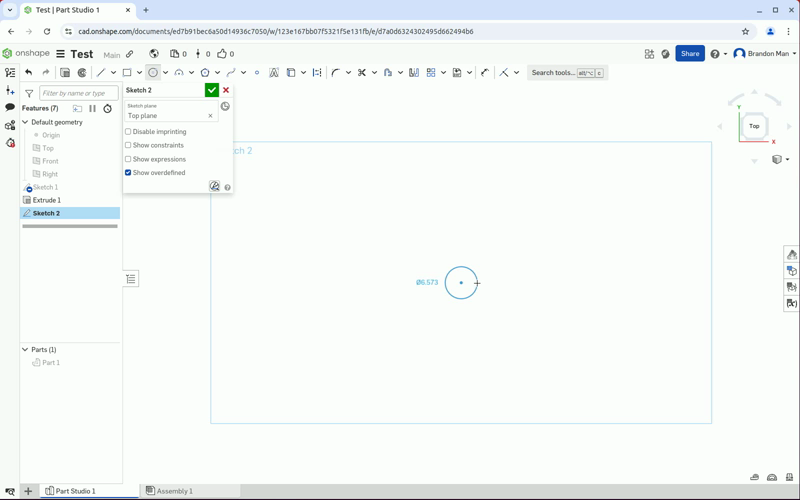
key(esc)
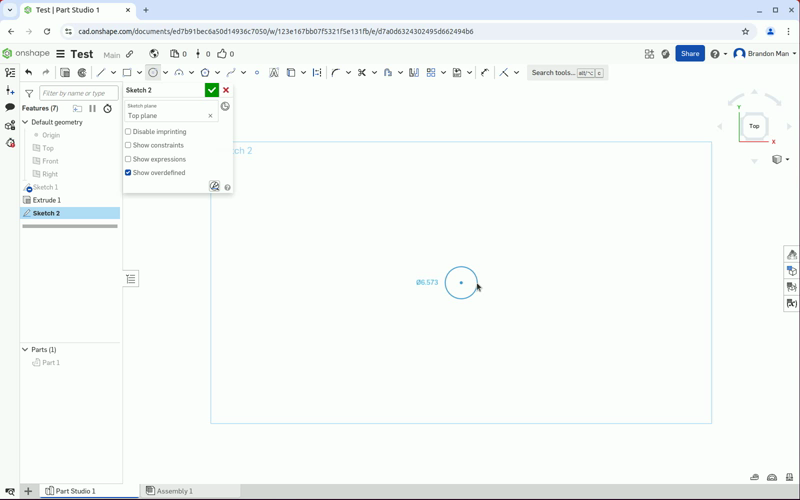
mouse_move(459, 270)
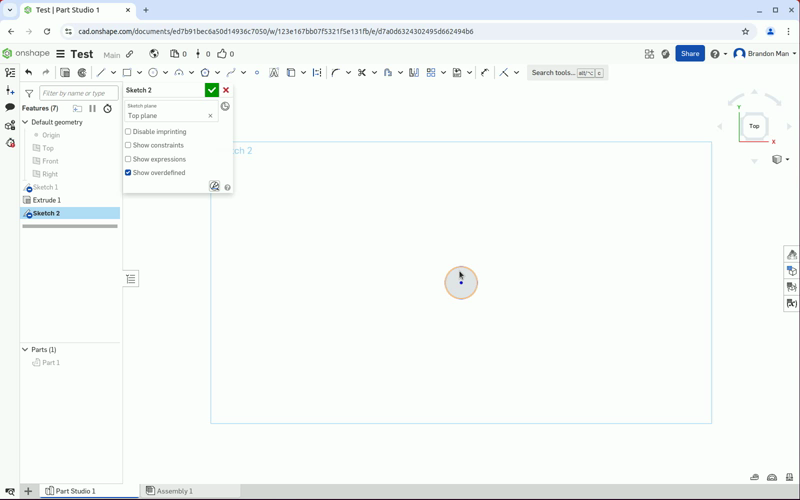
scroll(6)
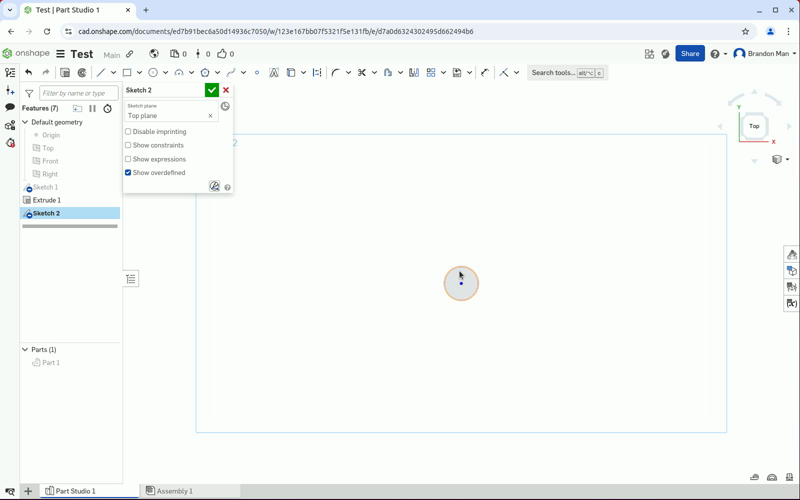
scroll(6)
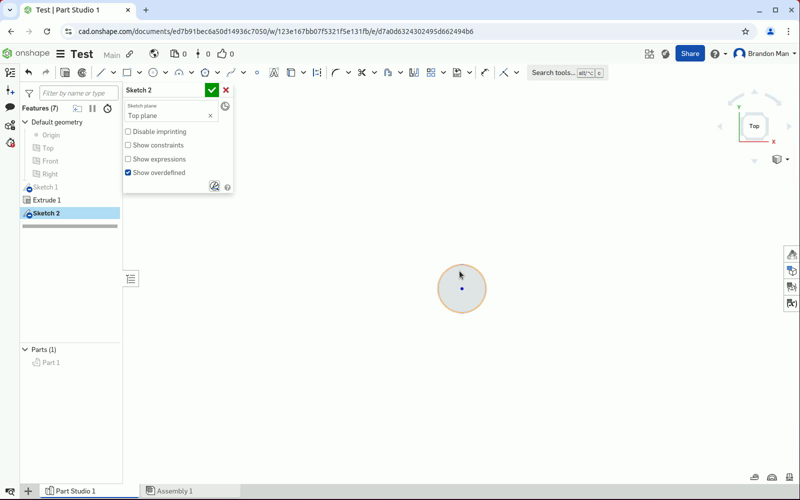
scroll(6)
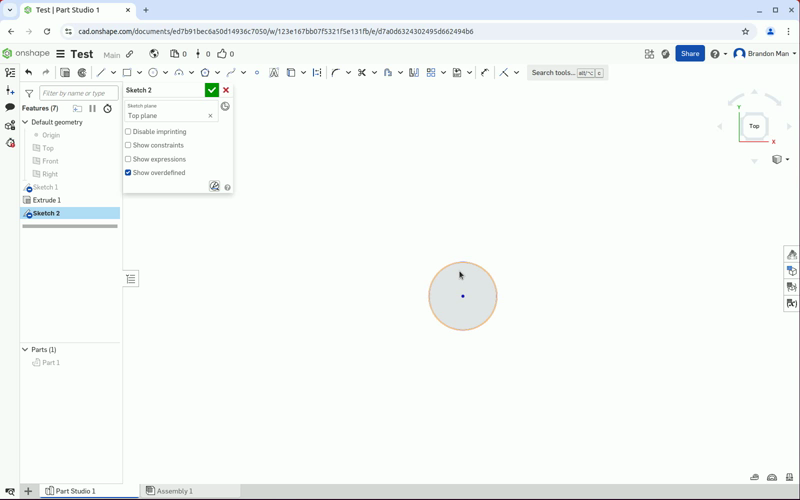
scroll(6)
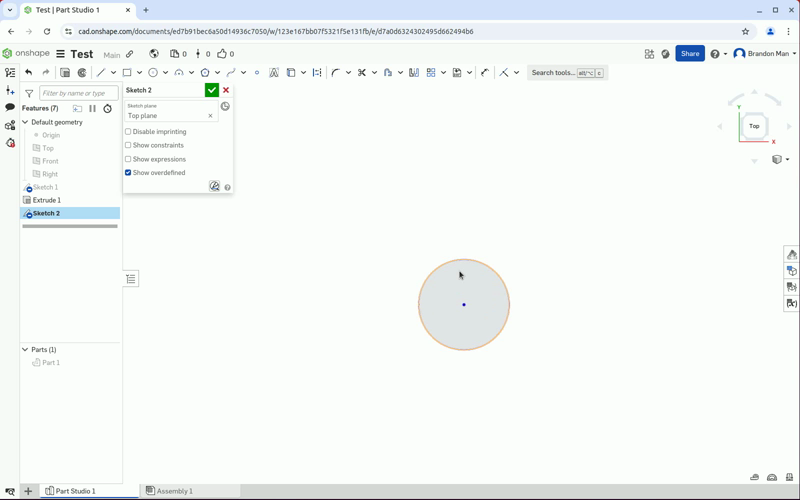
scroll(6)
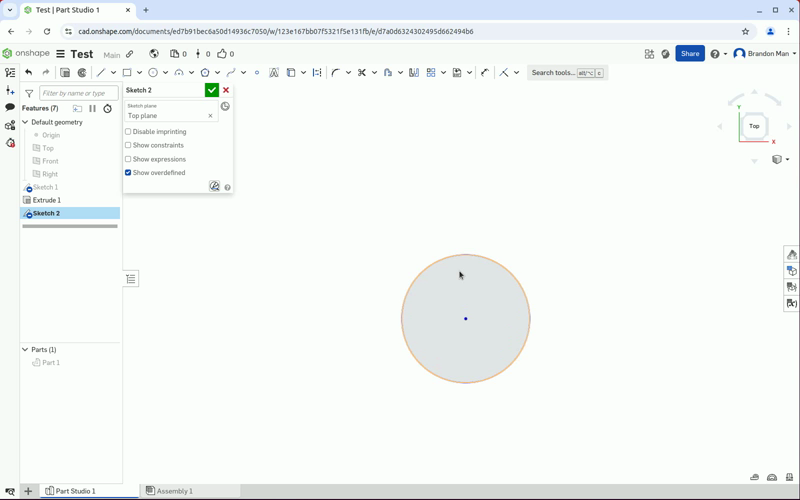
scroll(6)
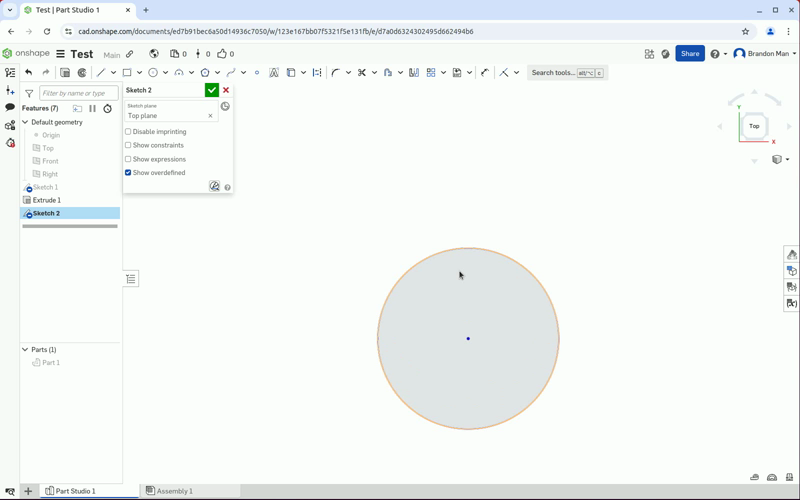
scroll(6)
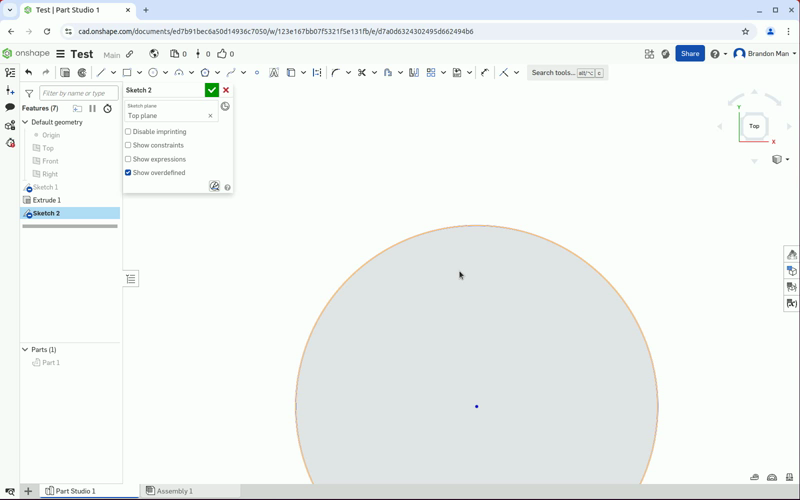
click(459, 270)
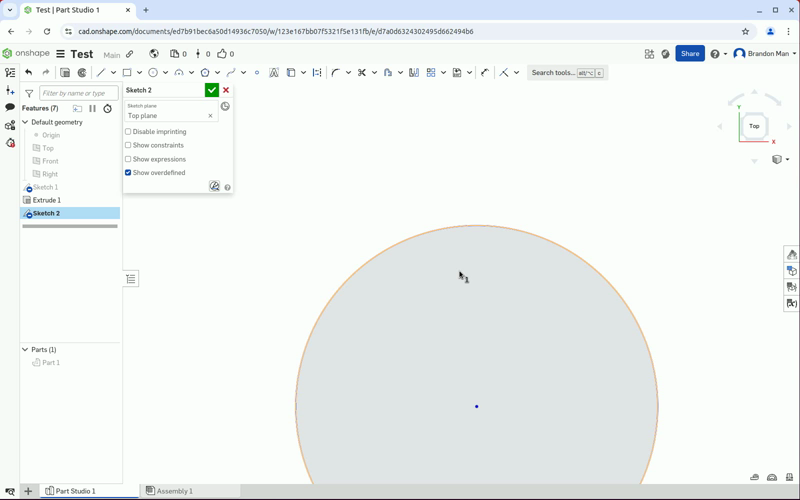
scroll(-6)
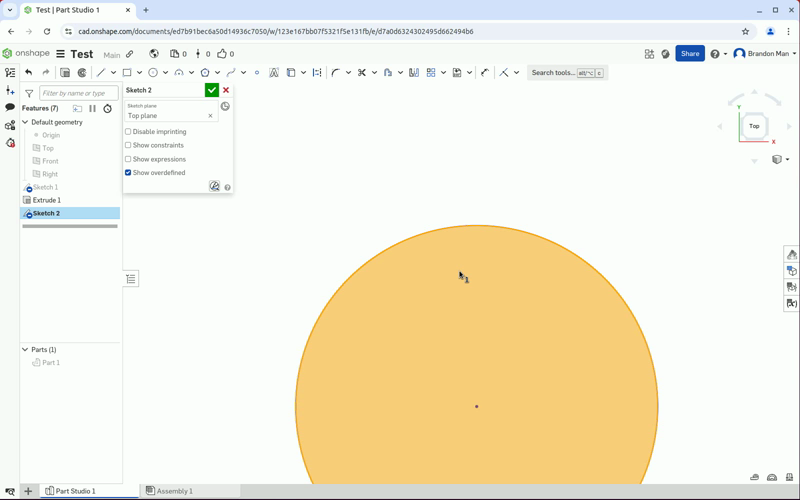
scroll(-6)
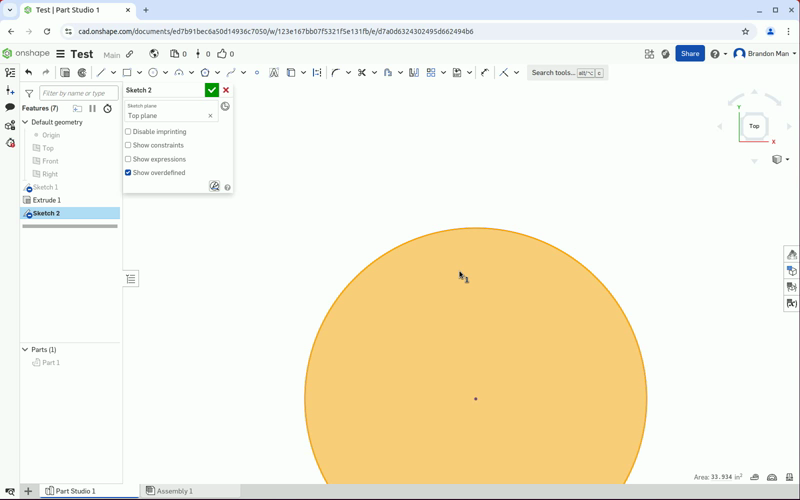
scroll(-6)
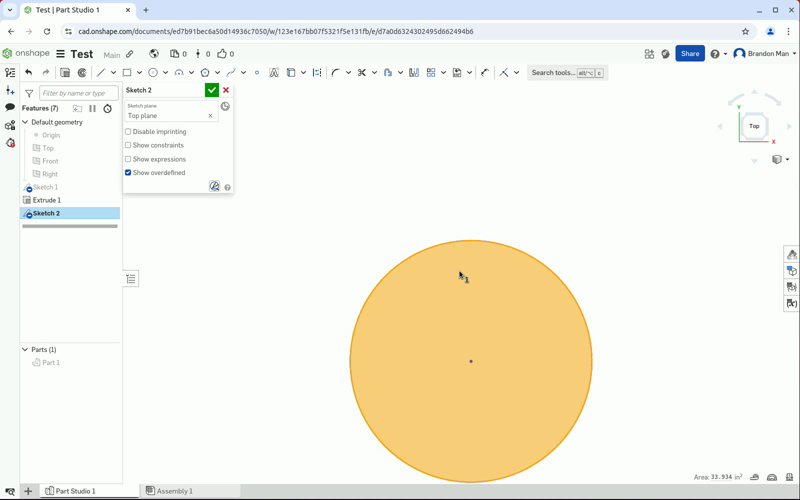
scroll(-6)
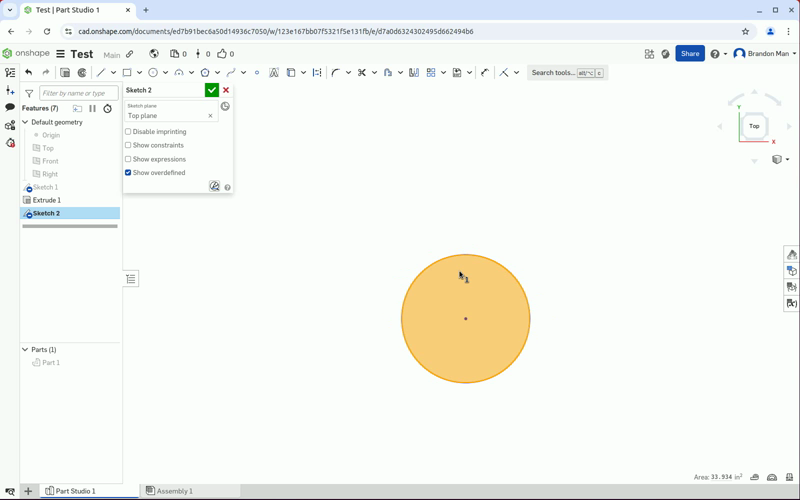
scroll(-6)
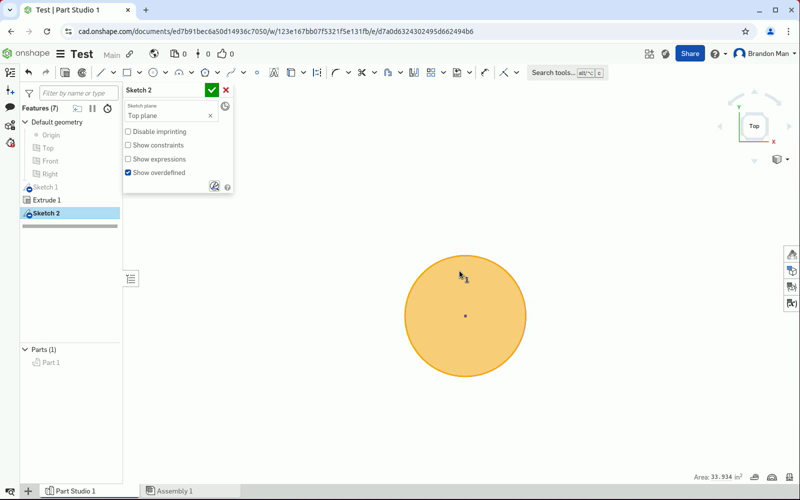
scroll(-6)
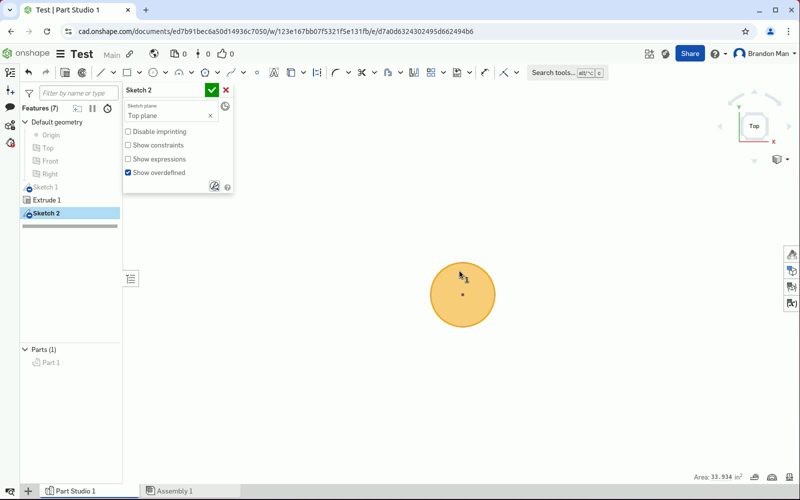
scroll(-6)
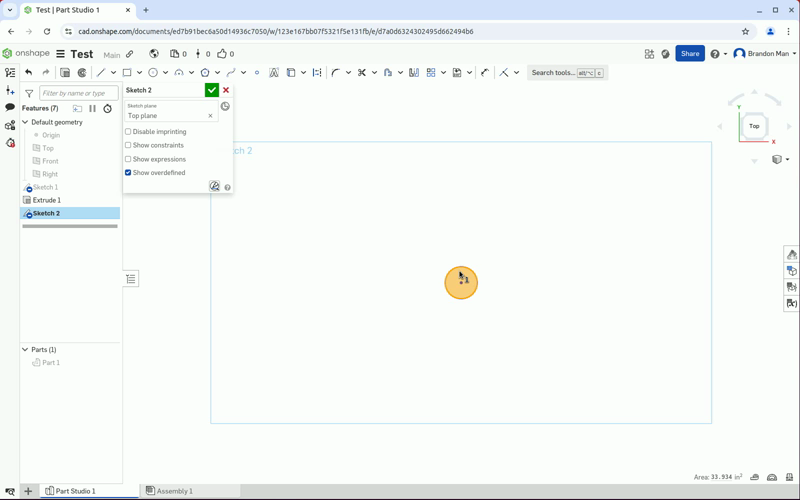
mouse_move(73, 352)
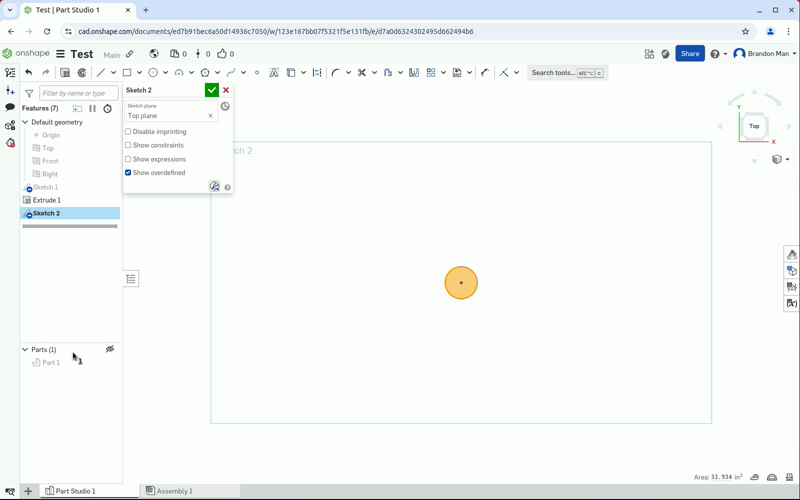
key(shift+y)
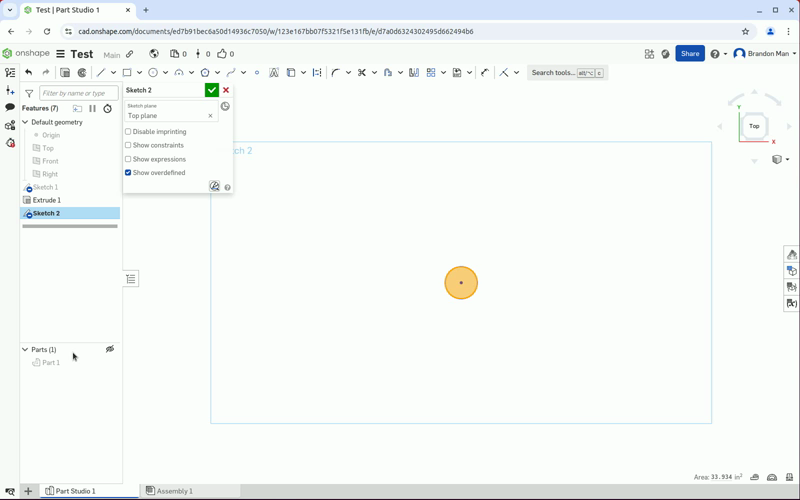
key(shift+e)
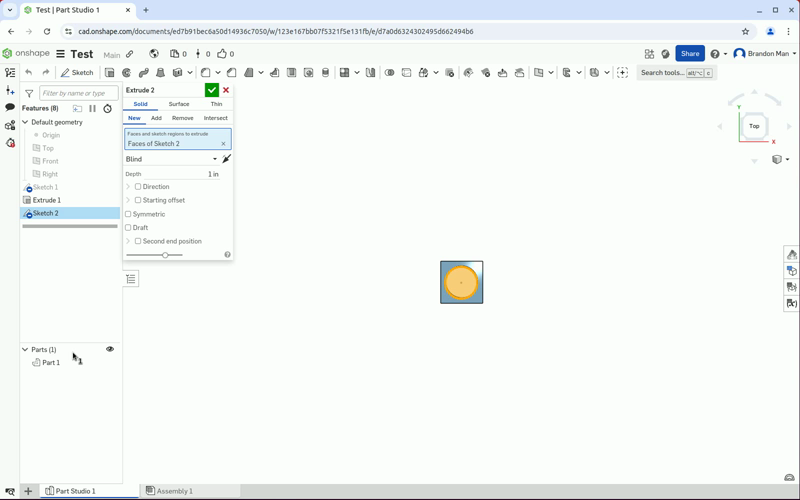
mouse_move(143, 106)
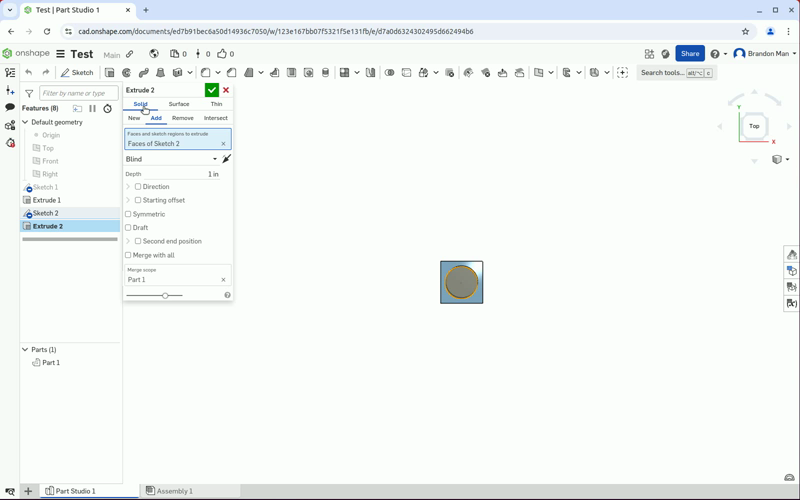
click(143, 106)
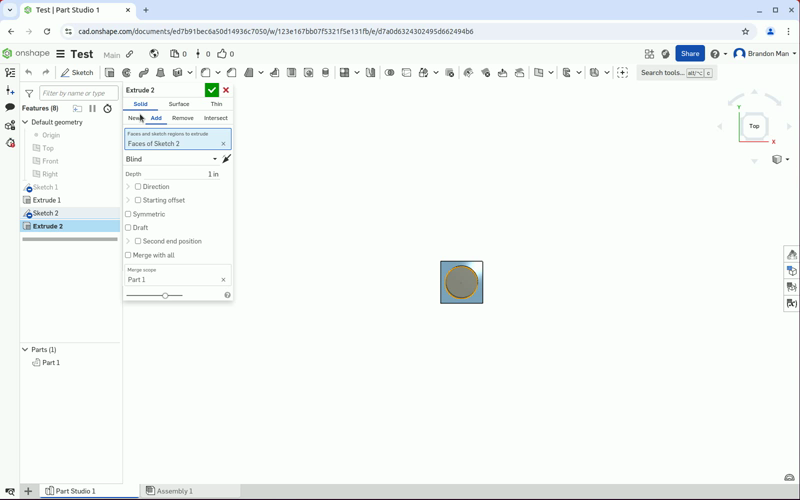
mouse_move(137, 120)
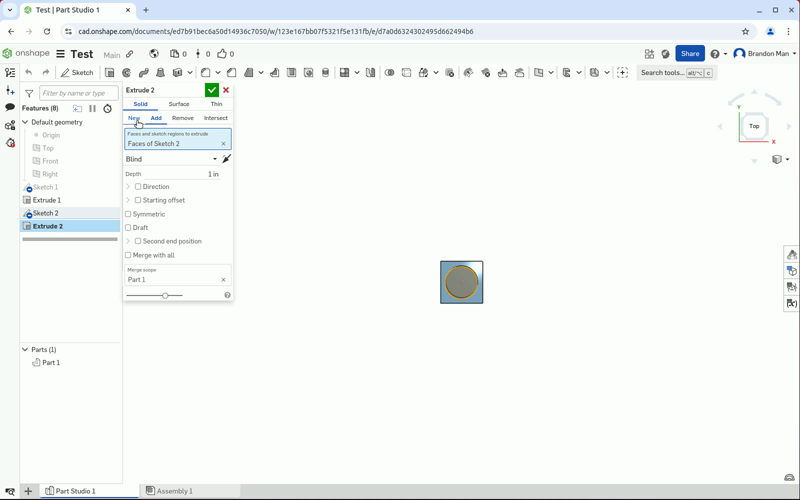
click(137, 120)
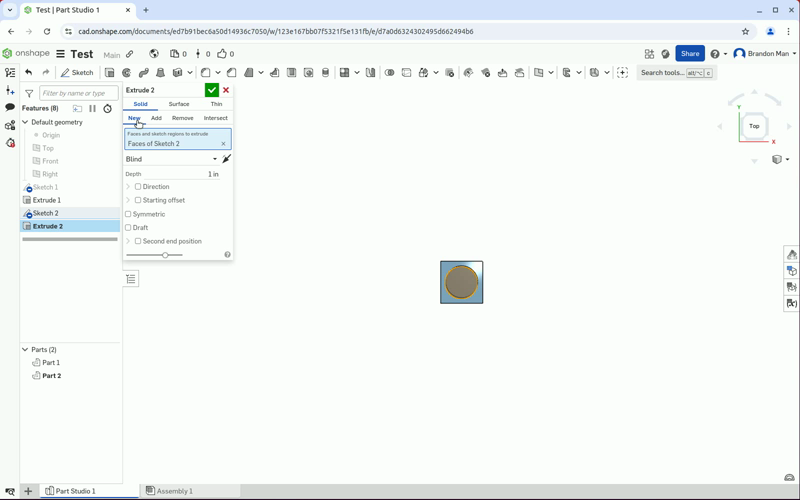
key(tab, 4)
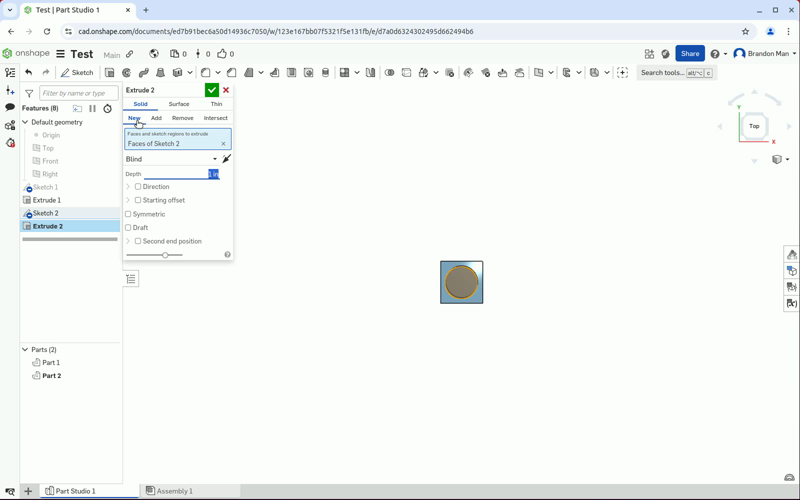
text(23.108)
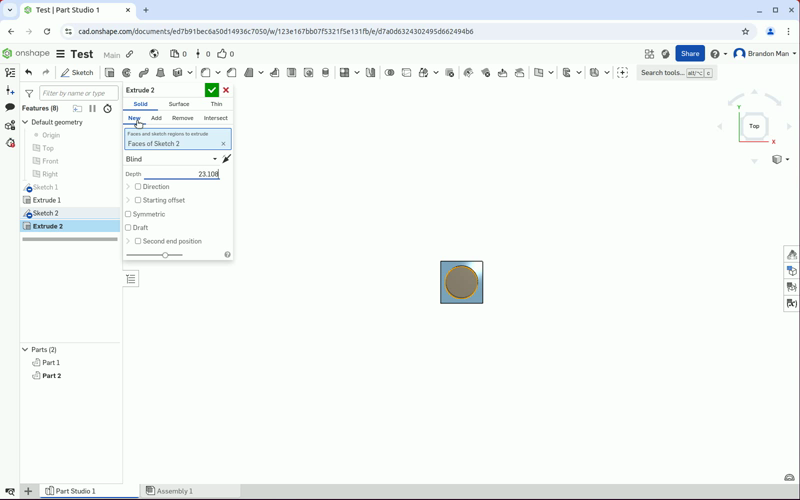
key(enter)
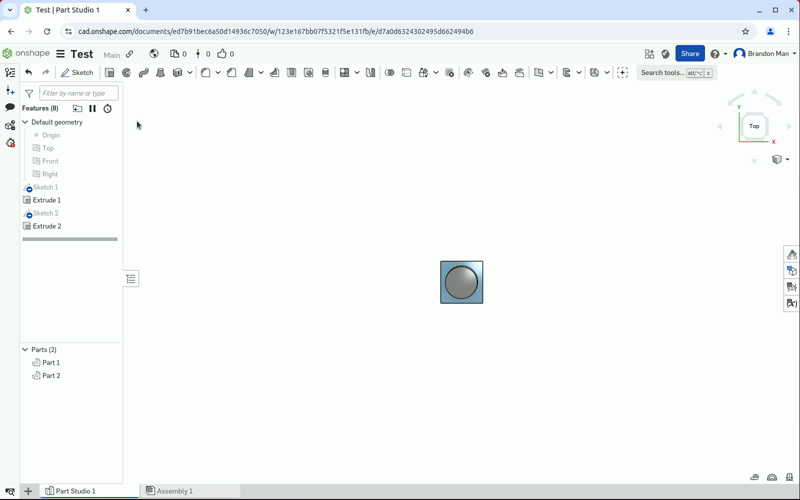
key(shift+h)
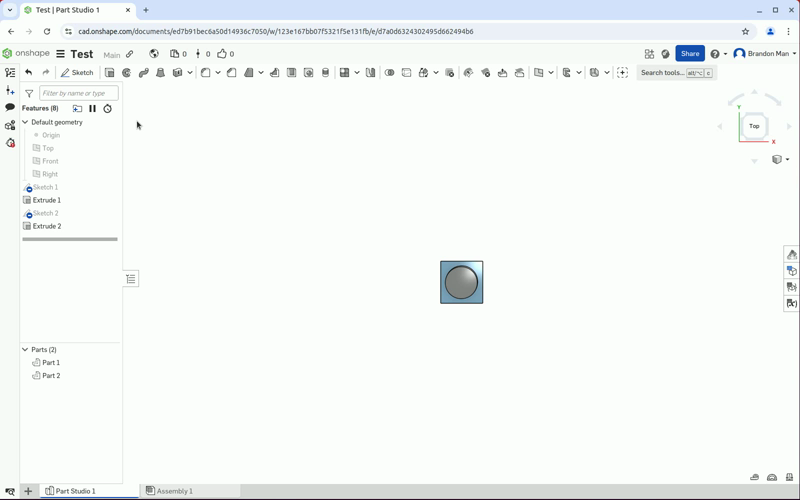
key(shift+h)
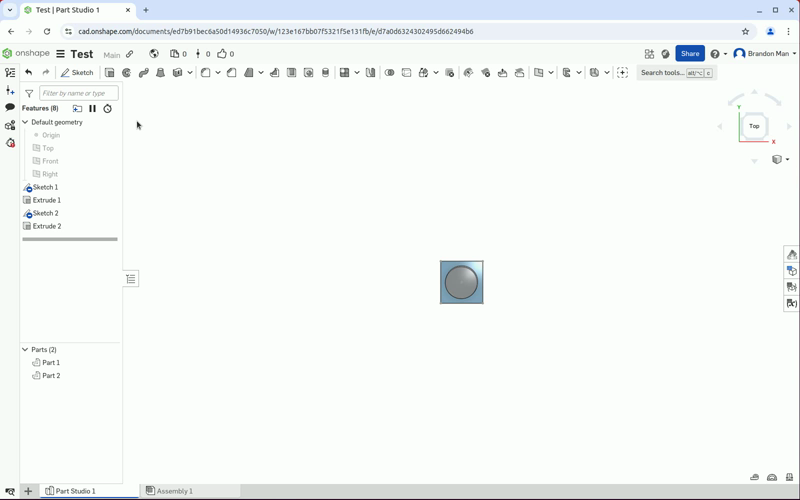
key(shift+7)
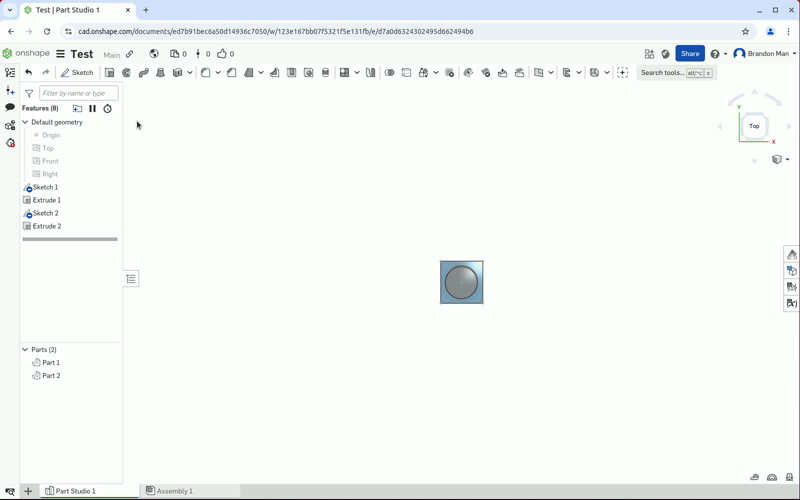
key(up, 3)
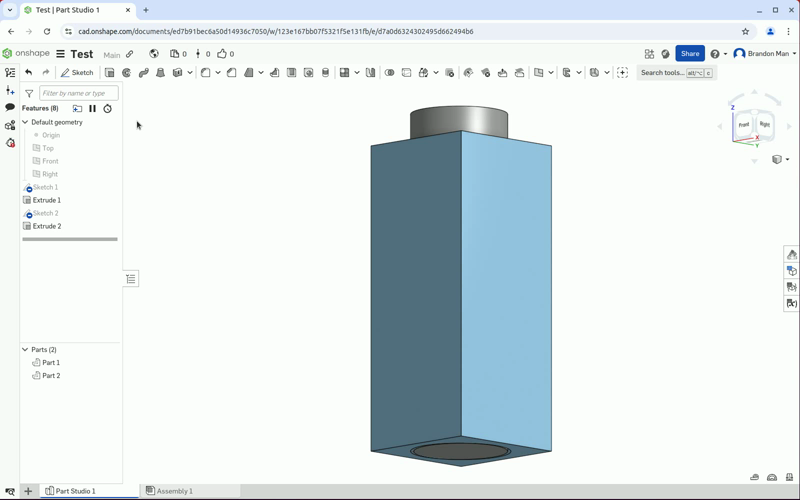
key(left, 3)
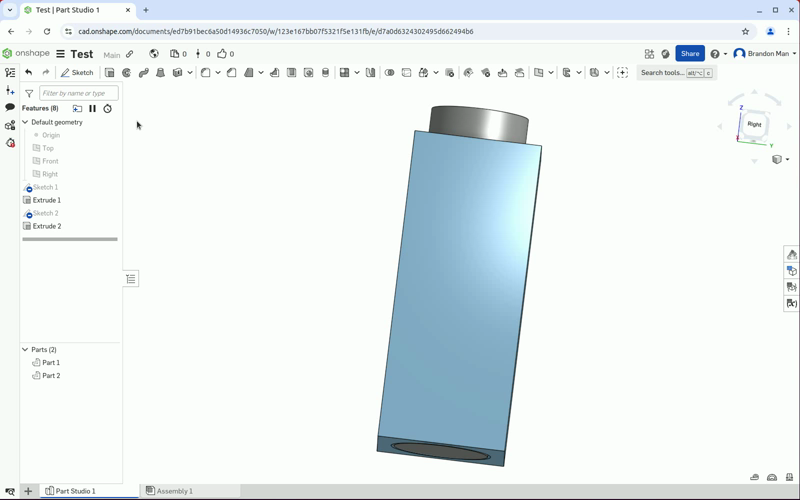
key(right, 3)
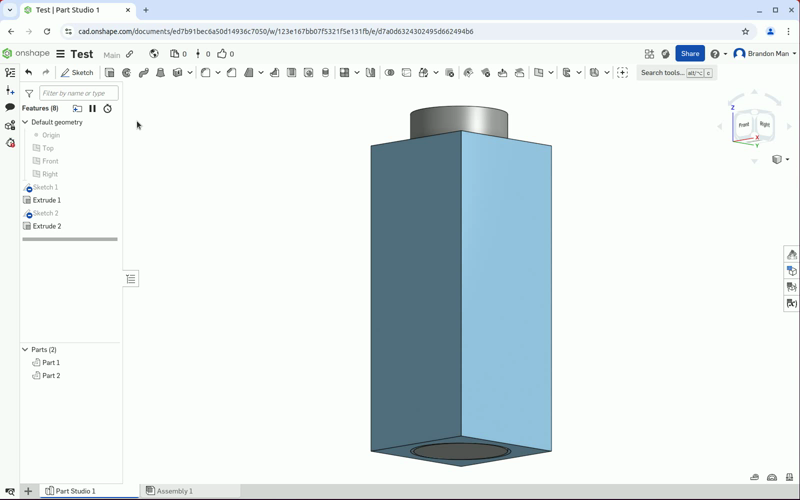
key(down, 3)
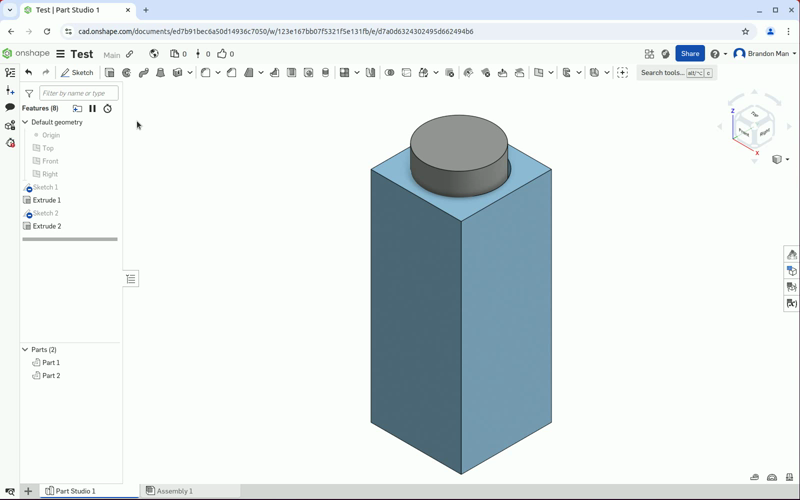
mouse_move(73, 189)
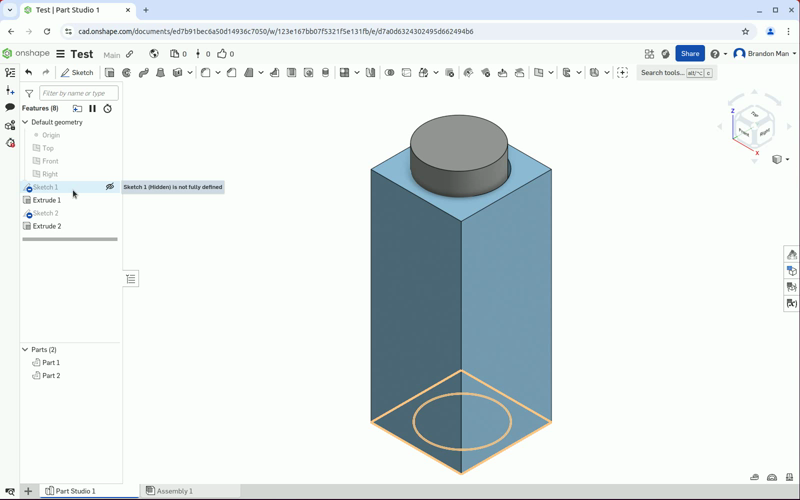
click(73, 189)